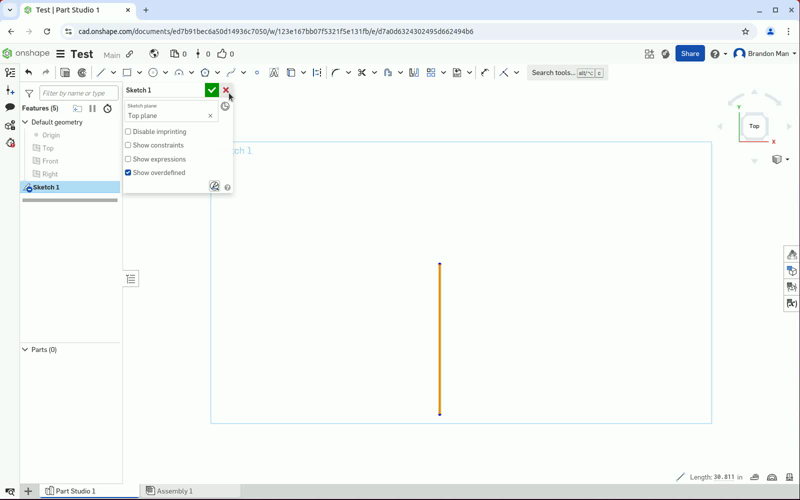
key(shift+h)
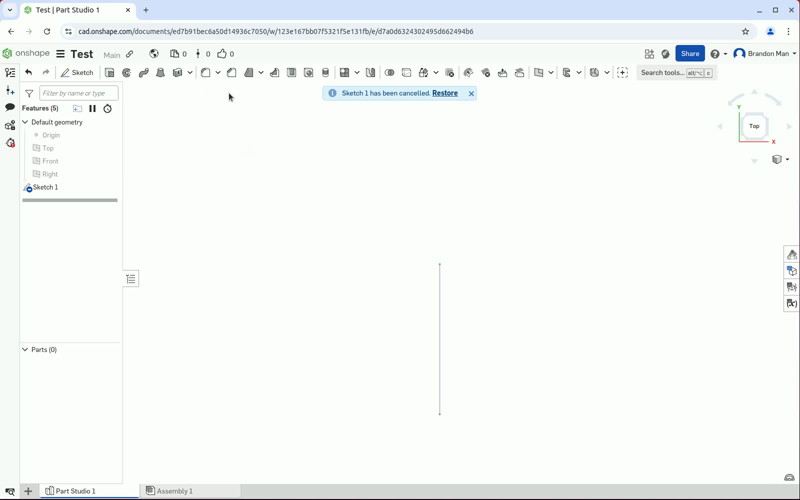
key(shift+s)
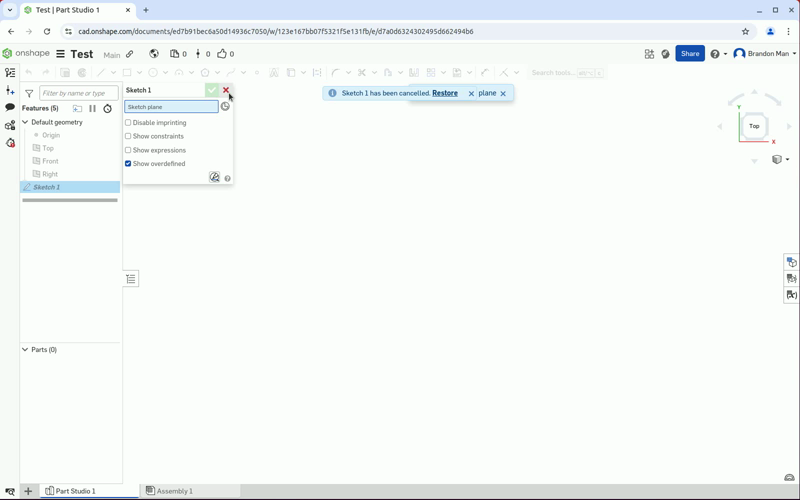
mouse_move(73, 150)
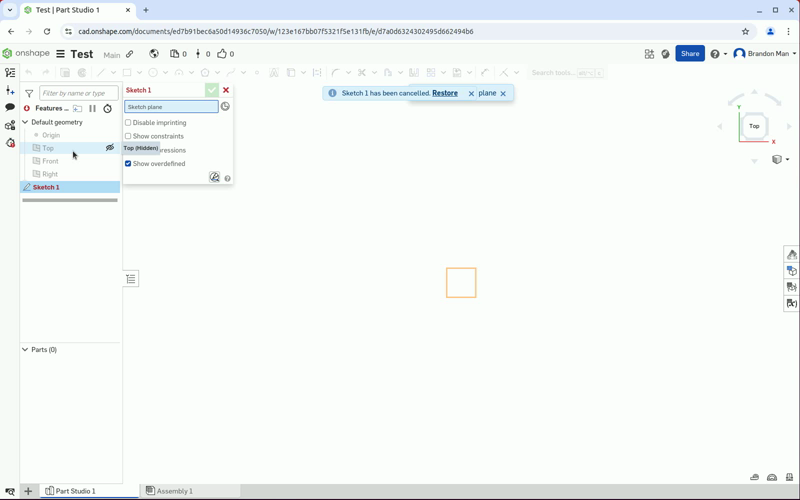
click(73, 150)
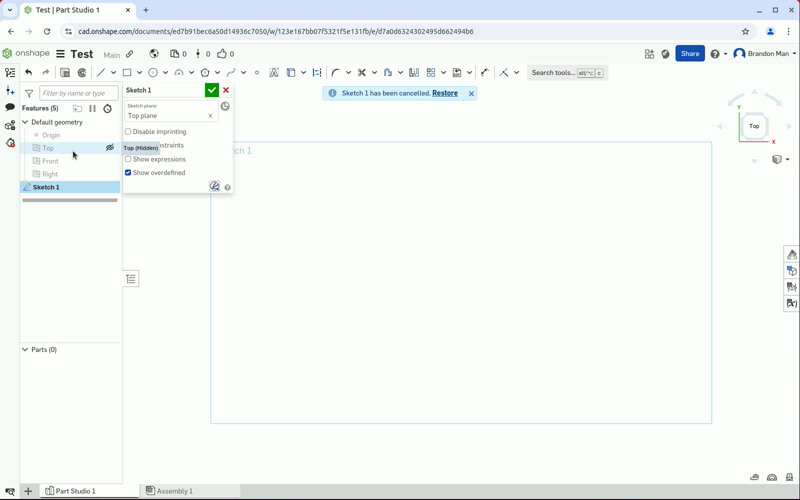
mouse_move(73, 352)
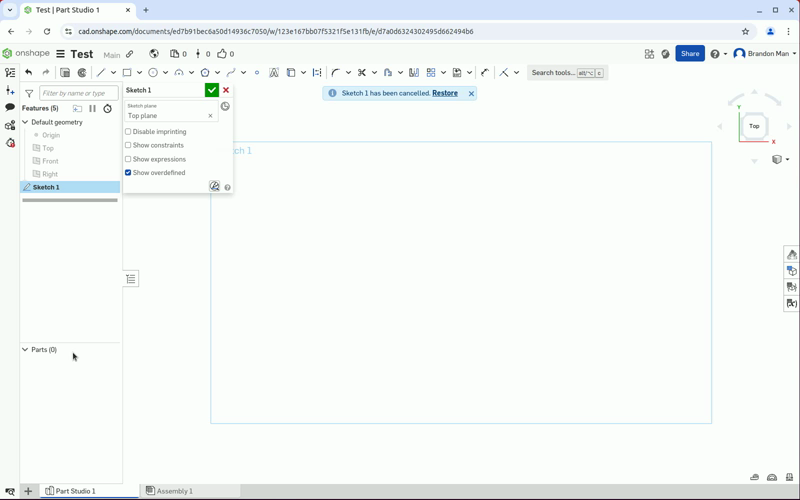
key(y)
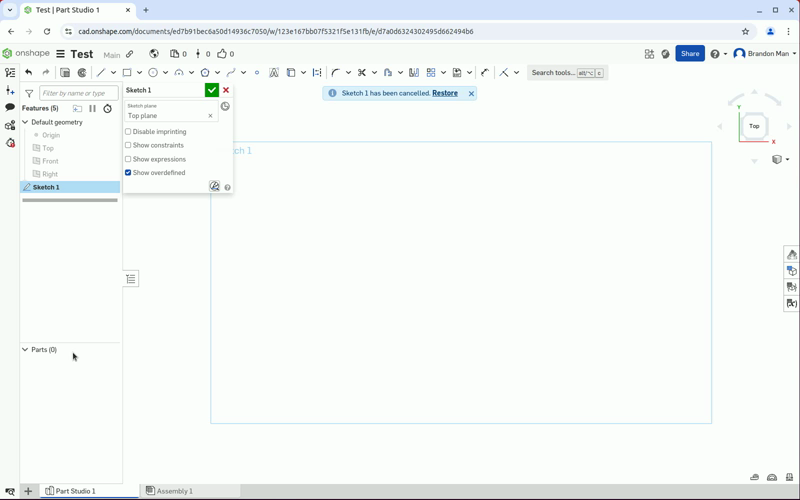
key(l)
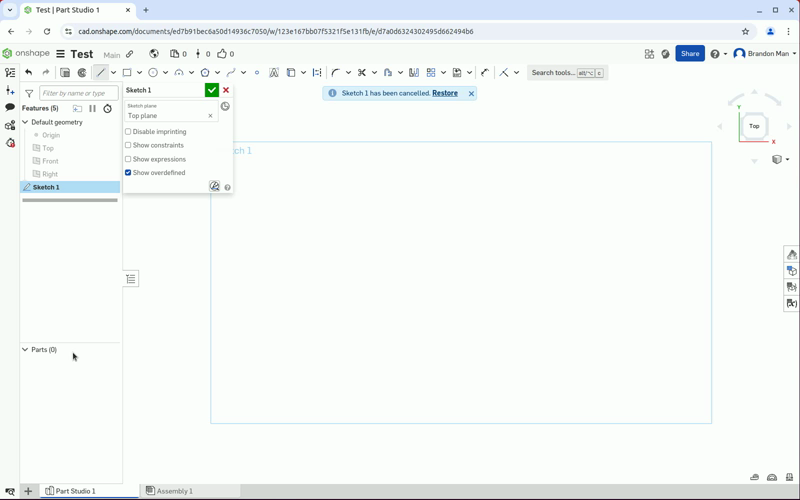
key_down(shift)
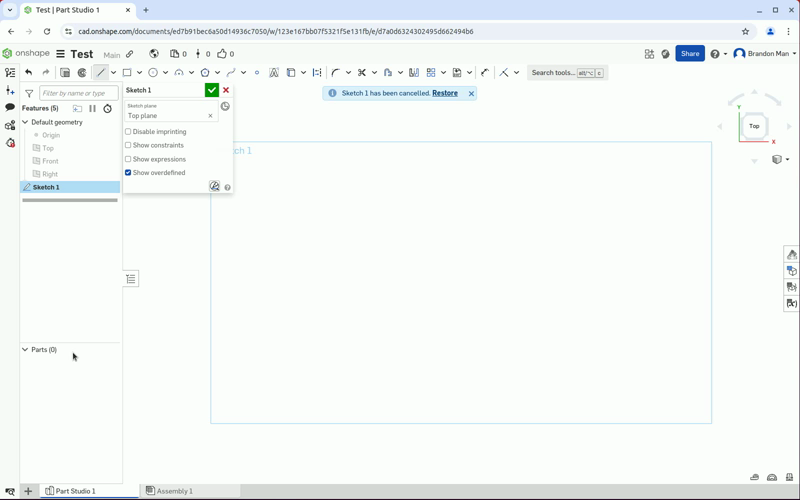
mouse_move(401, 395)
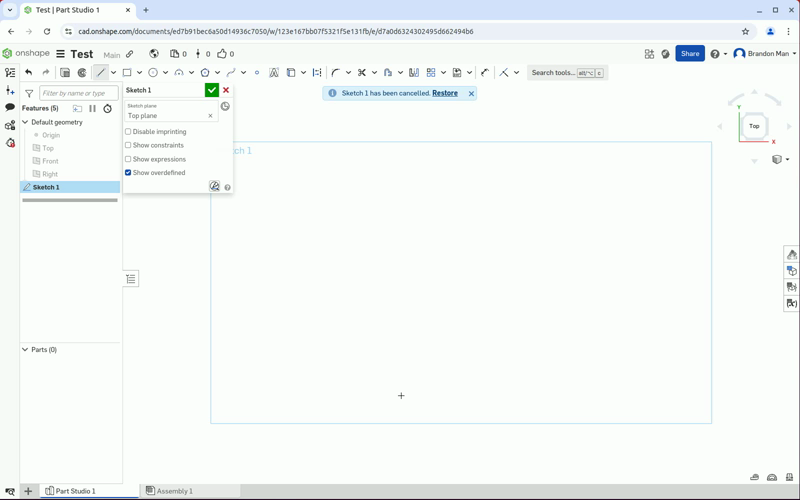
click(401, 395)
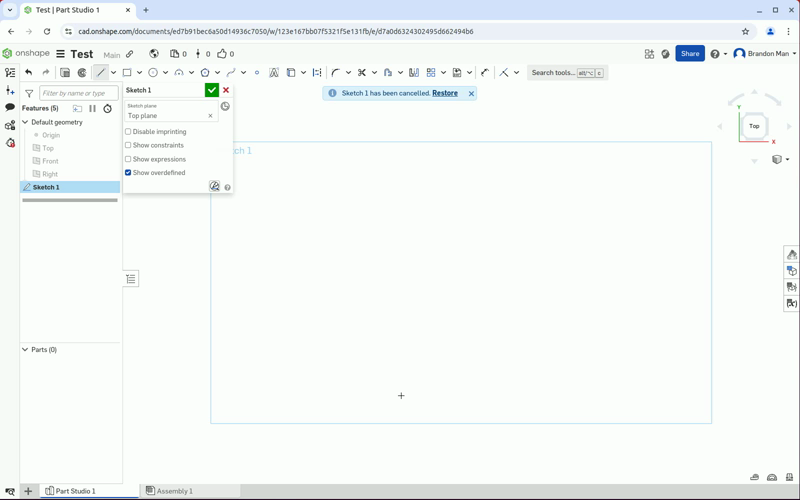
key_up(shift)
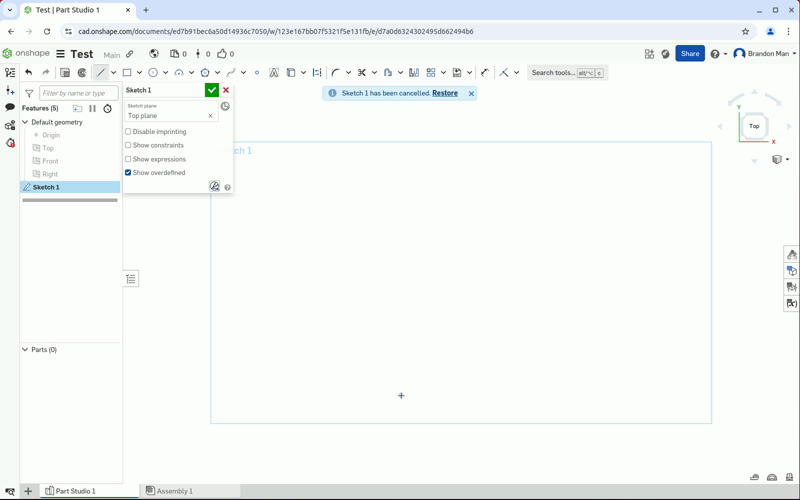
key_down(shift)
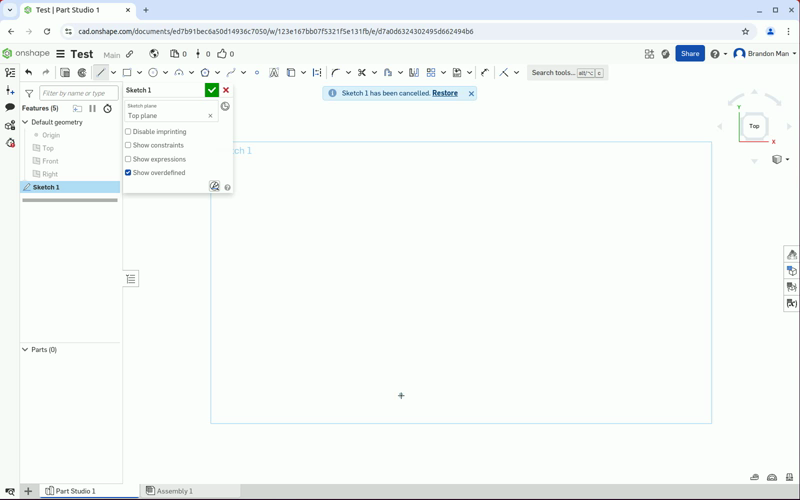
mouse_move(521, 395)
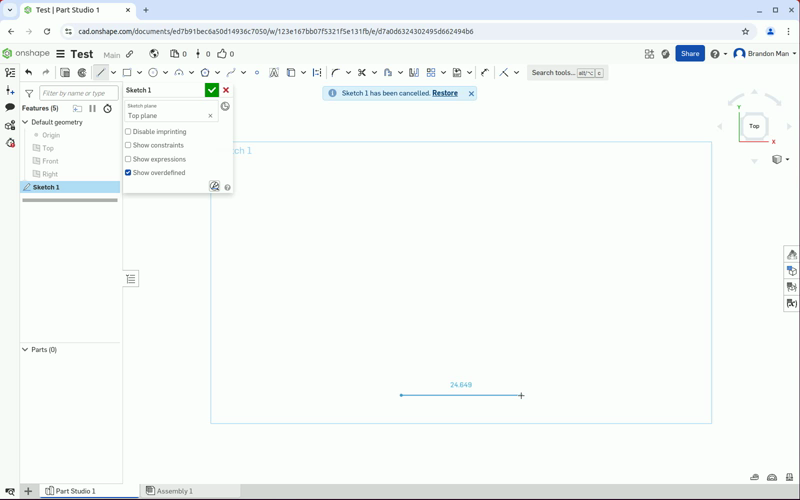
click(521, 395)
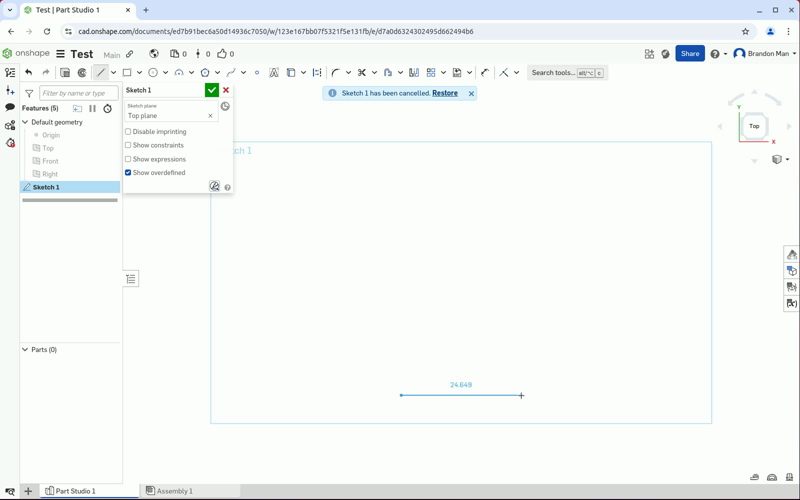
key_up(shift)
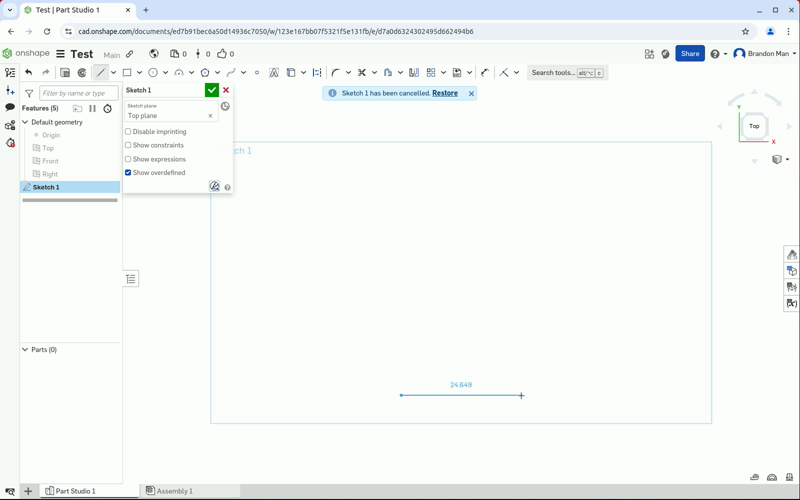
key_down(shift)
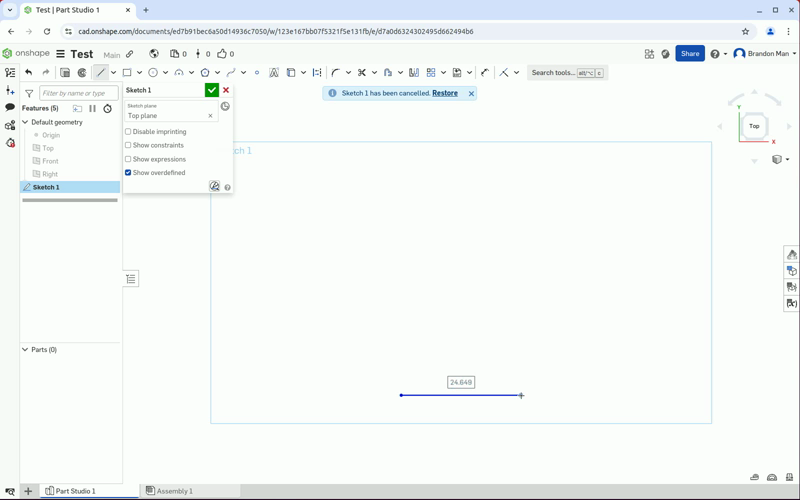
mouse_move(521, 171)
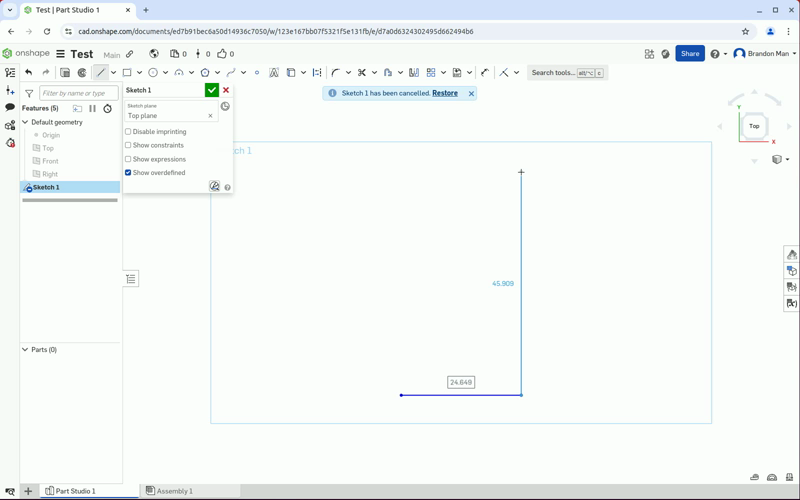
click(521, 171)
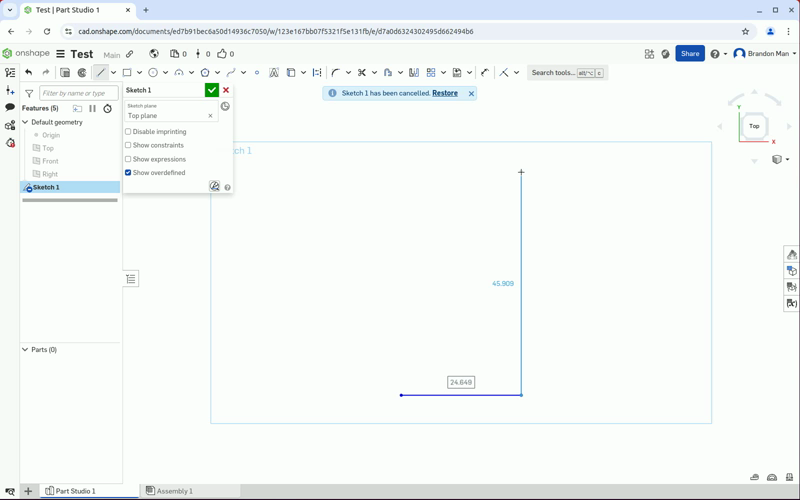
key_up(shift)
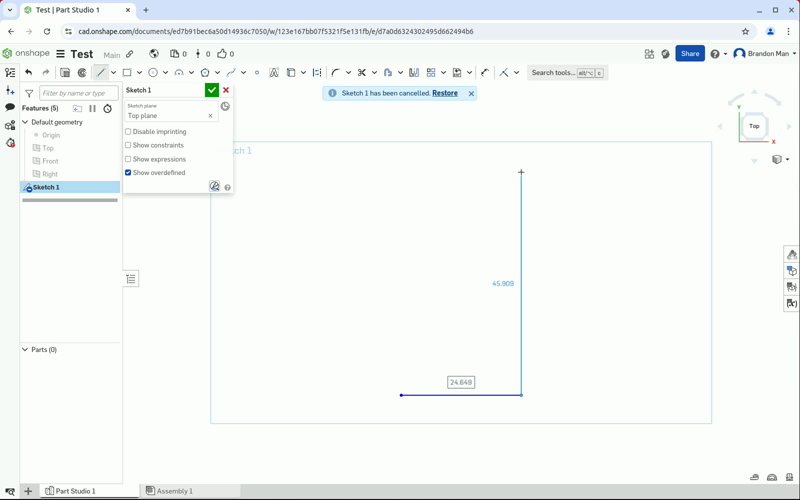
key_down(shift)
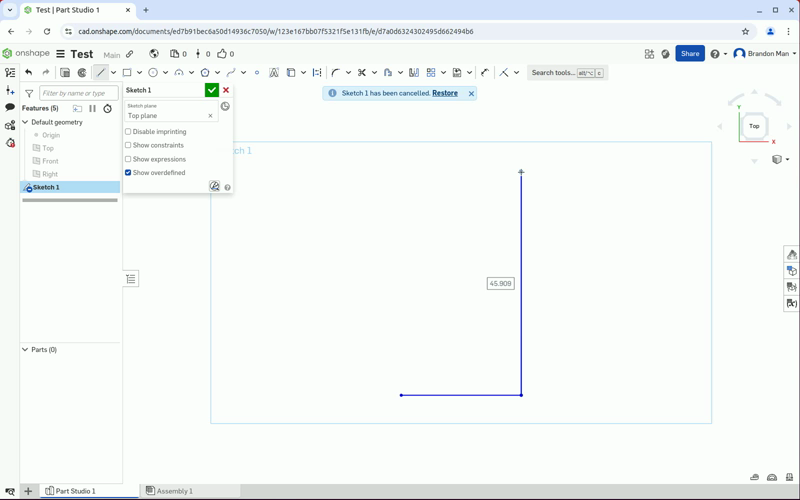
mouse_move(401, 171)
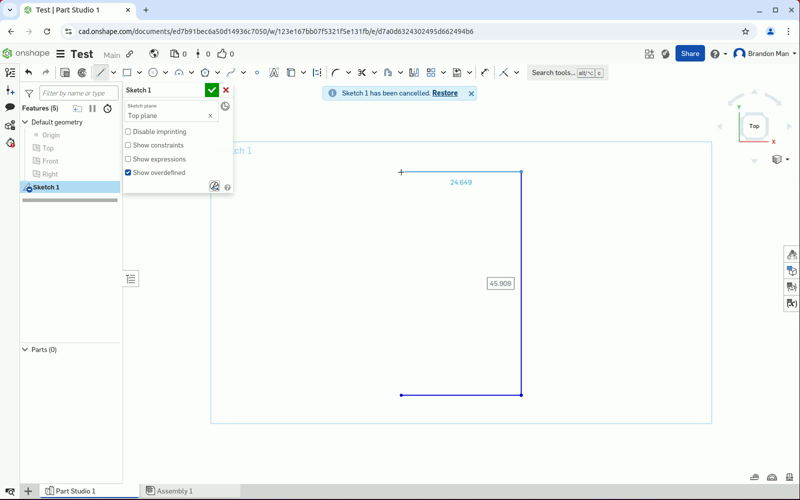
click(401, 171)
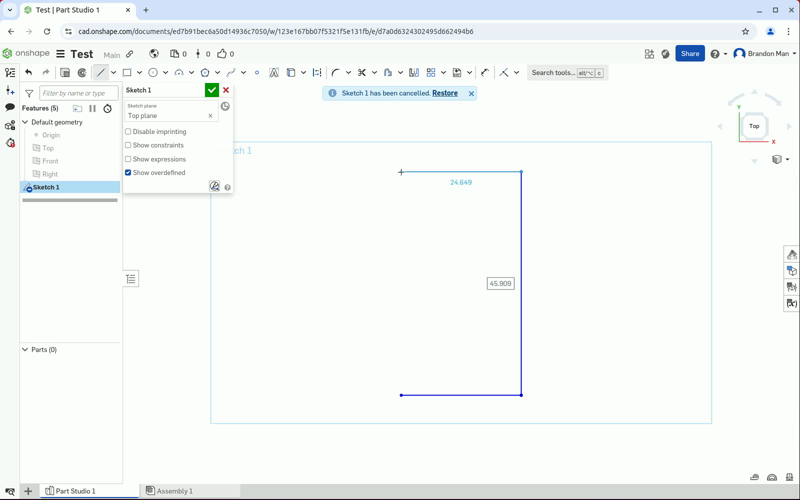
key_up(shift)
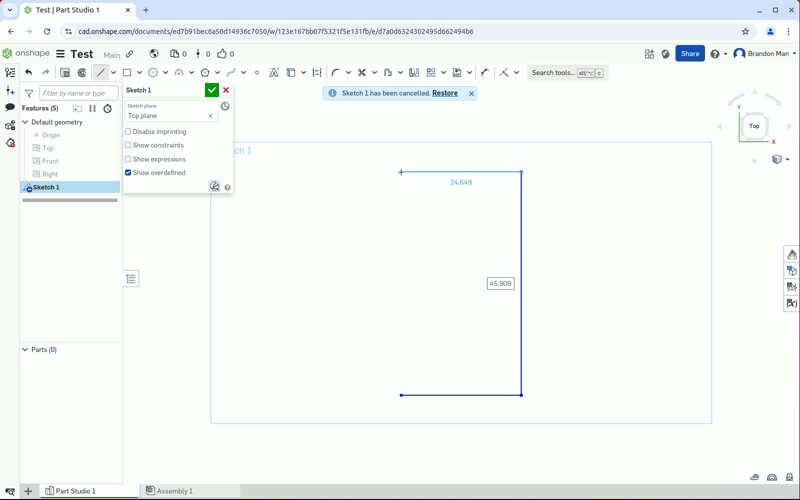
key_down(shift)
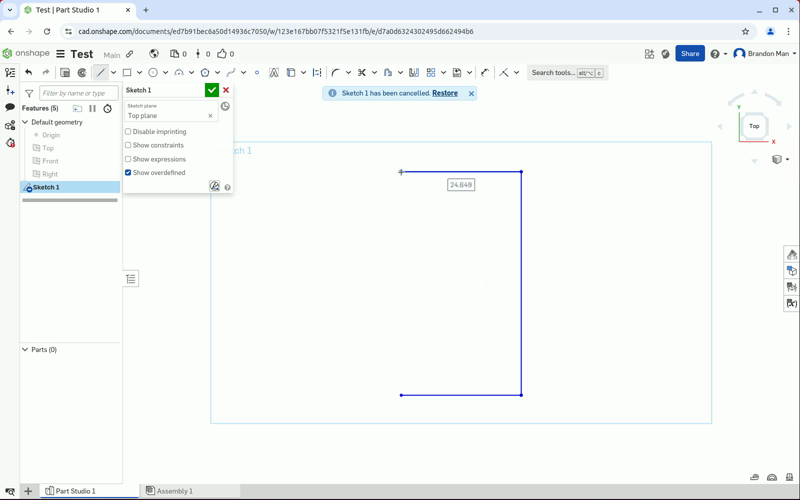
mouse_move(401, 395)
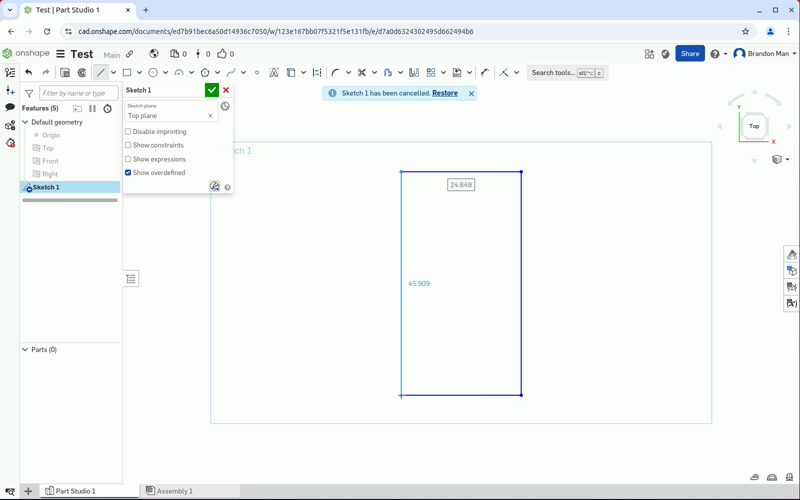
key_up(shift)
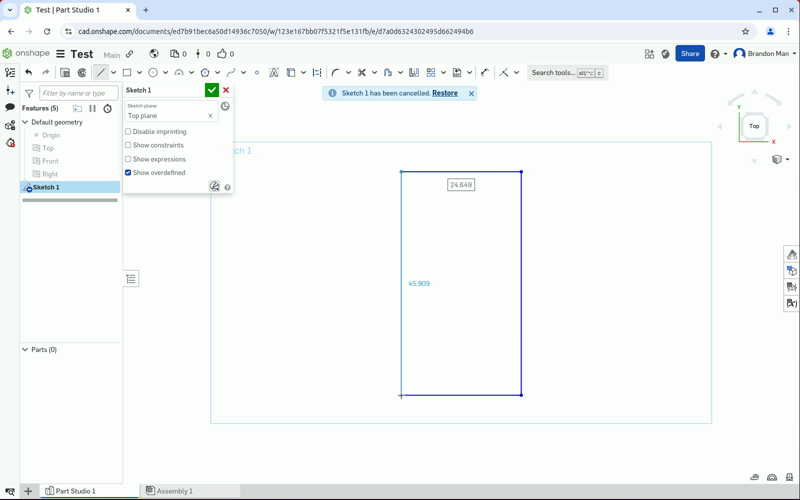
click(401, 395)
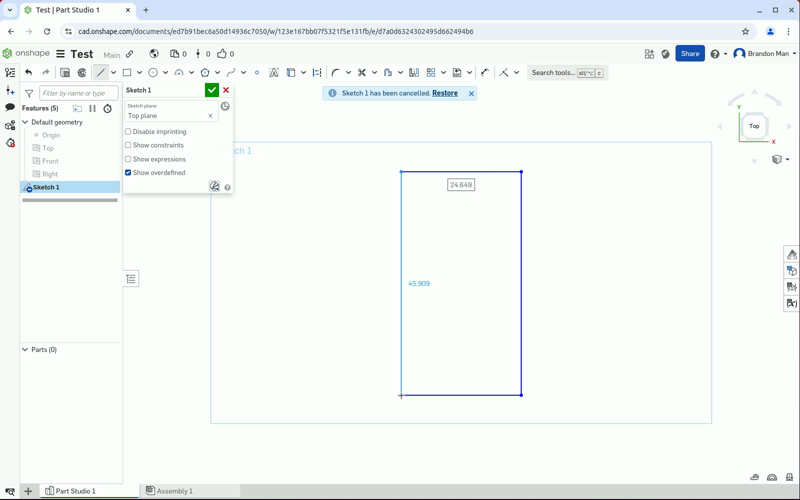
key(esc)
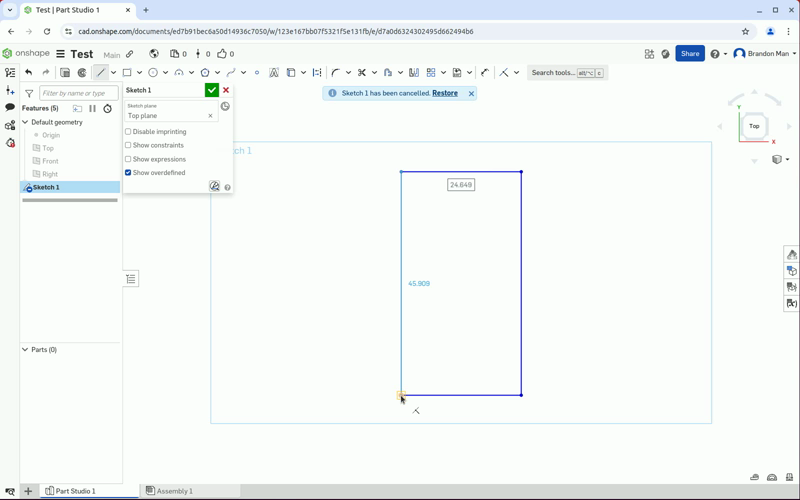
mouse_move(477, 213)
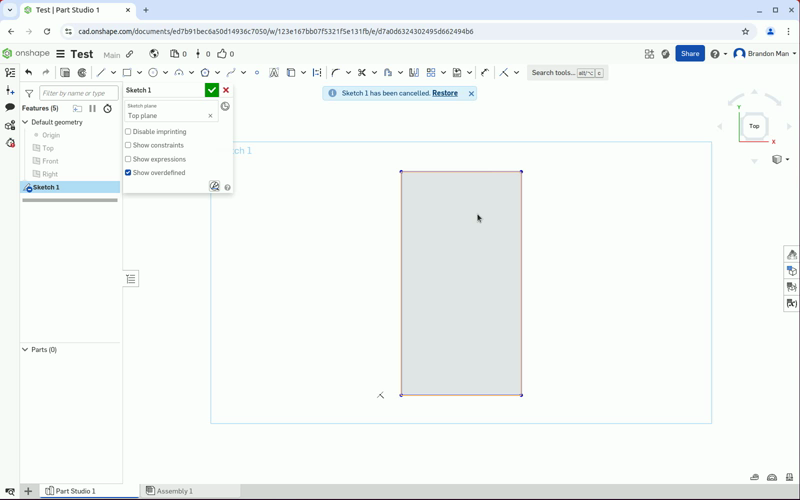
click(477, 213)
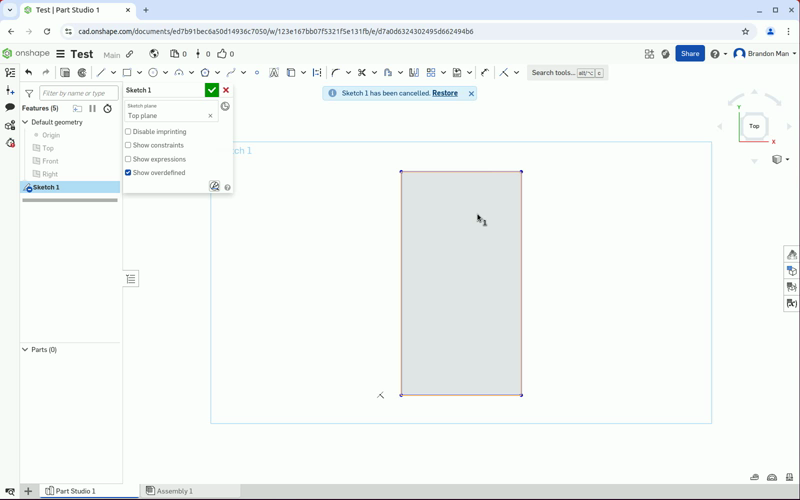
mouse_move(73, 352)
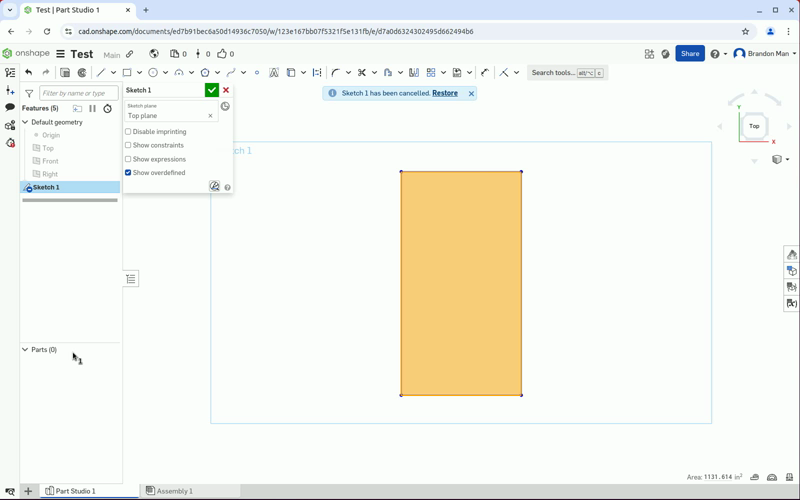
key(shift+y)
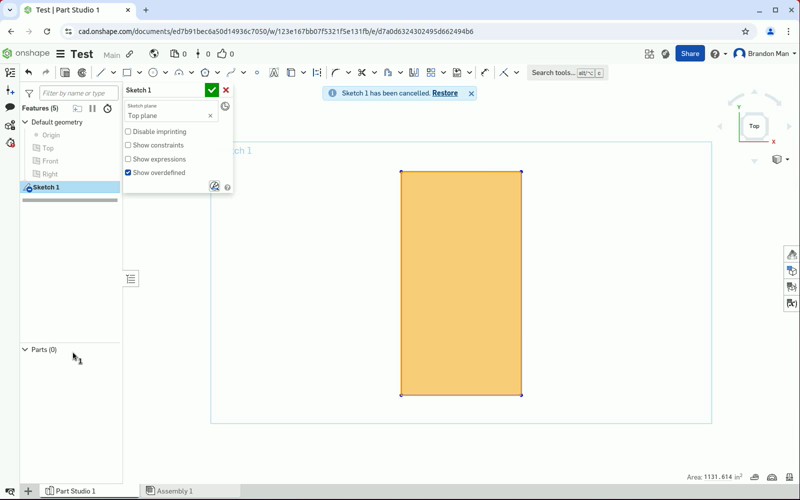
key(shift+e)
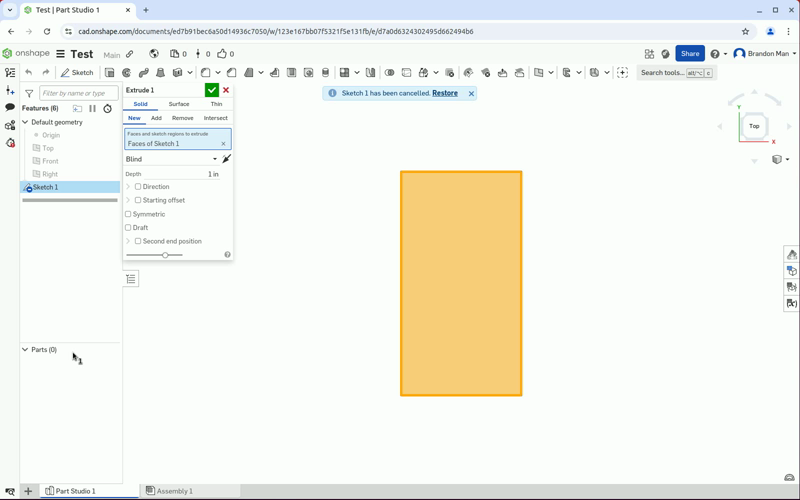
mouse_move(143, 106)
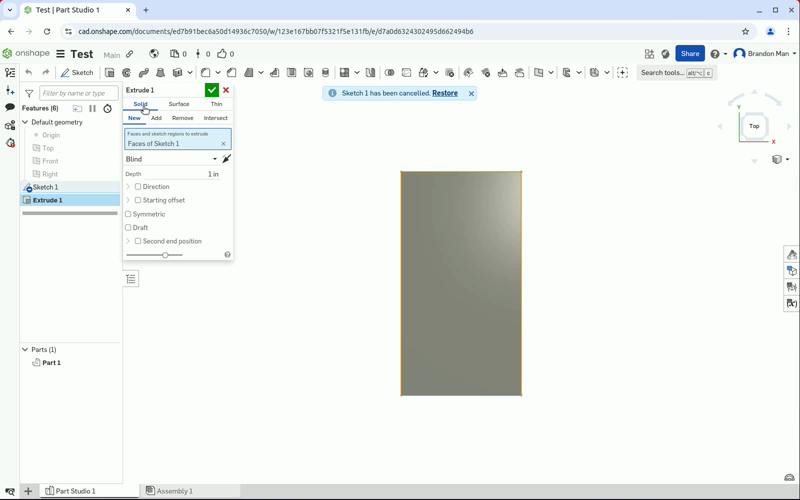
click(143, 106)
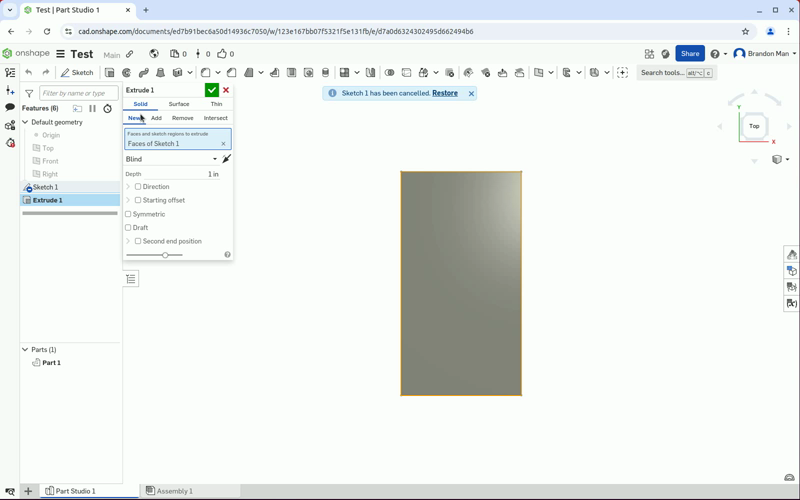
mouse_move(137, 120)
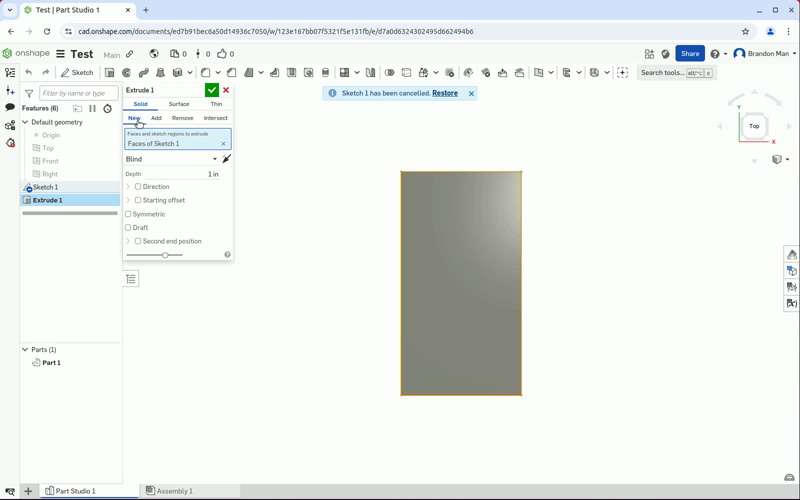
click(137, 120)
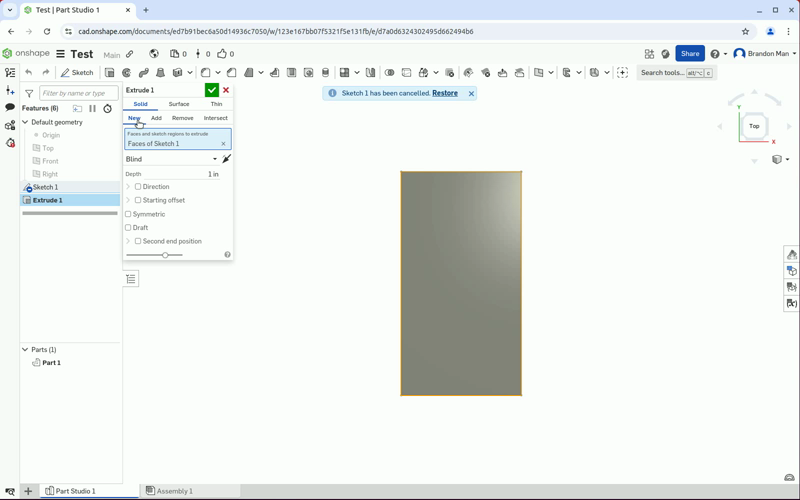
key(tab, 4)
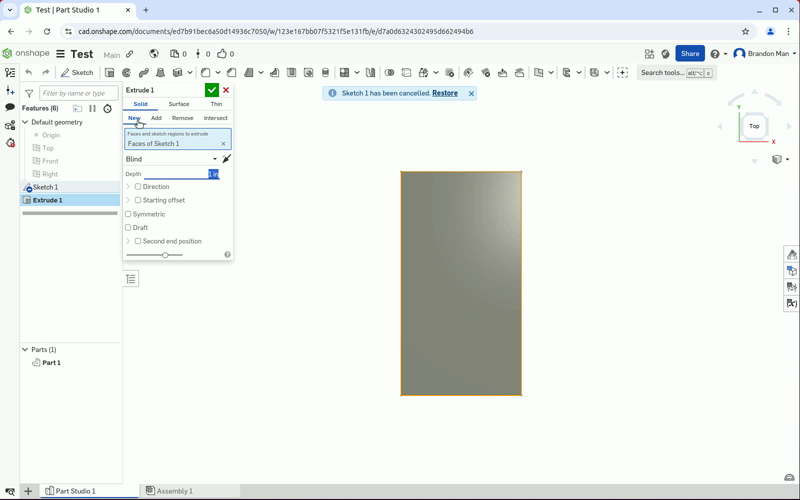
text(10.832)
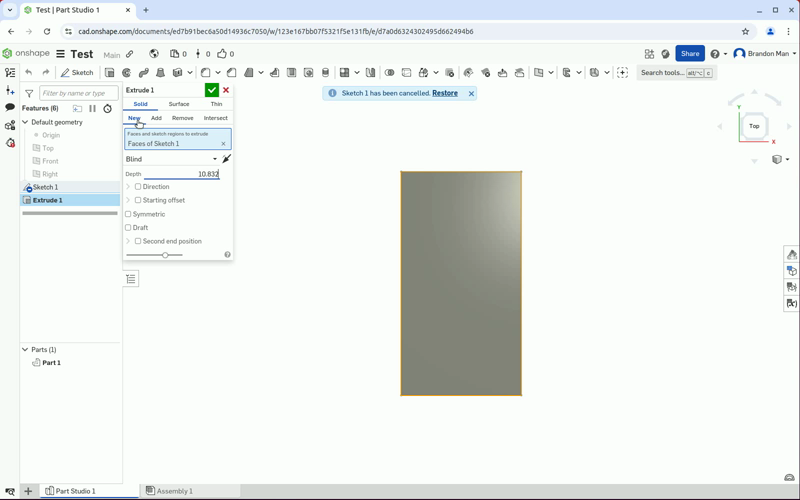
key(enter)
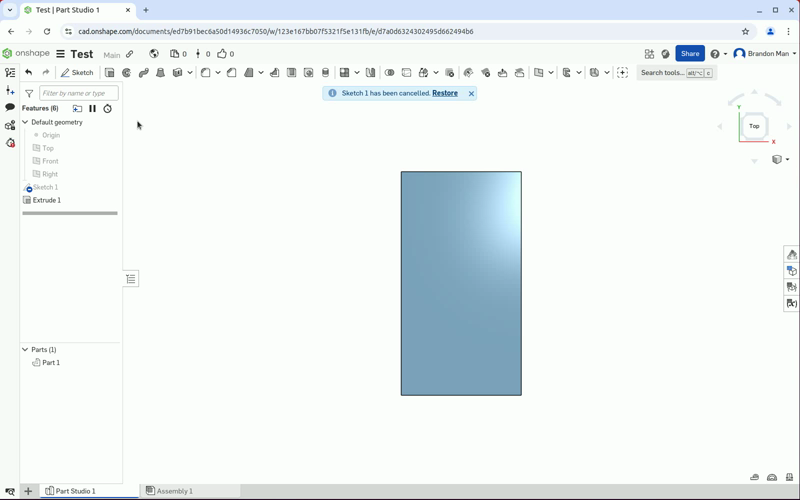
key(shift+h)
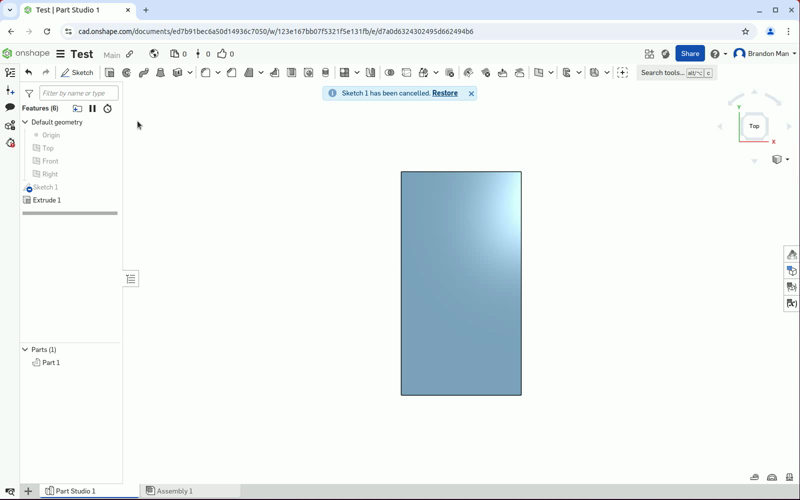
key(shift+h)
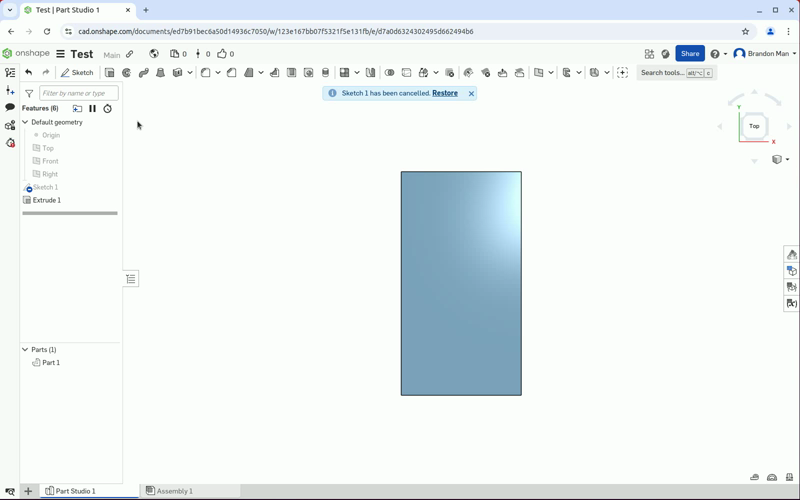
mouse_move(73, 189)
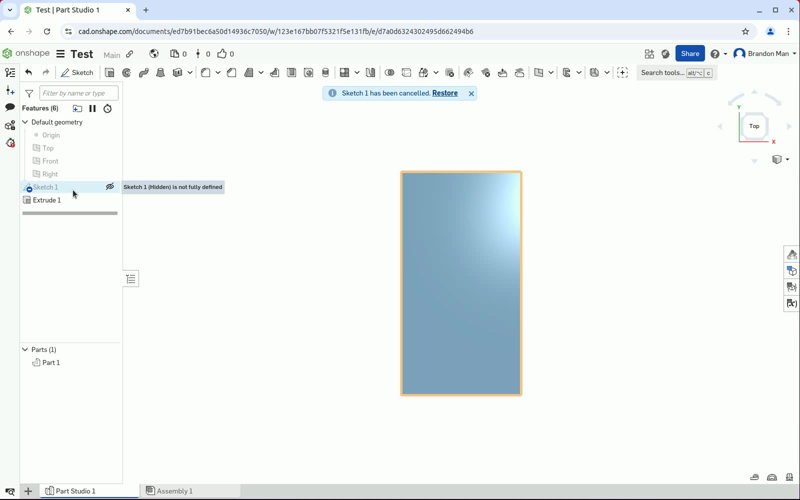
click(73, 189)
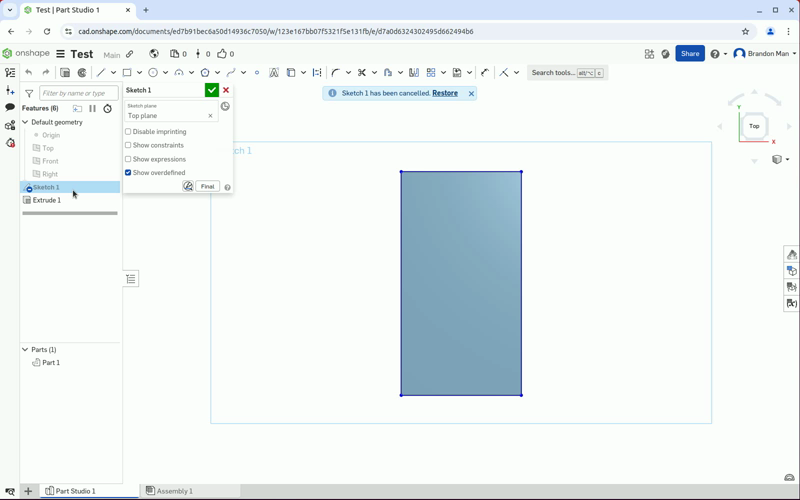
mouse_move(229, 92)
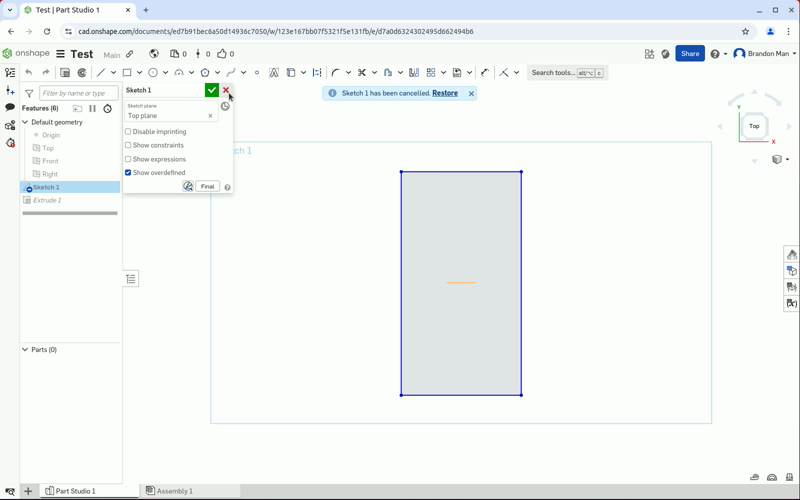
click(229, 92)
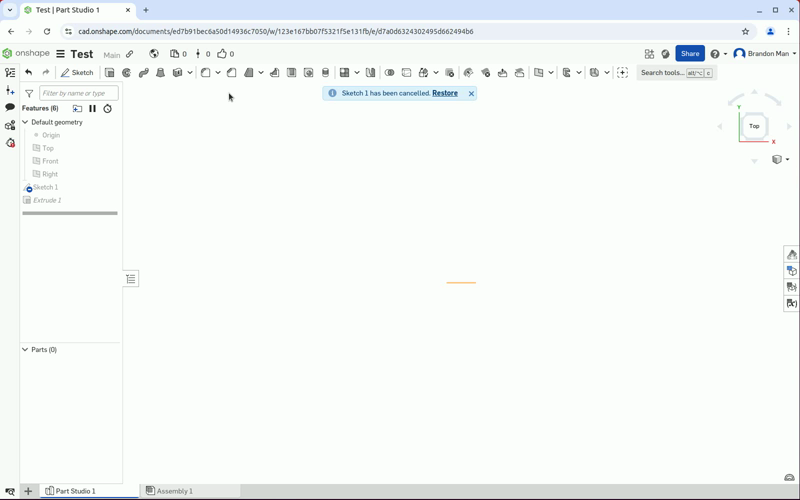
mouse_move(73, 352)
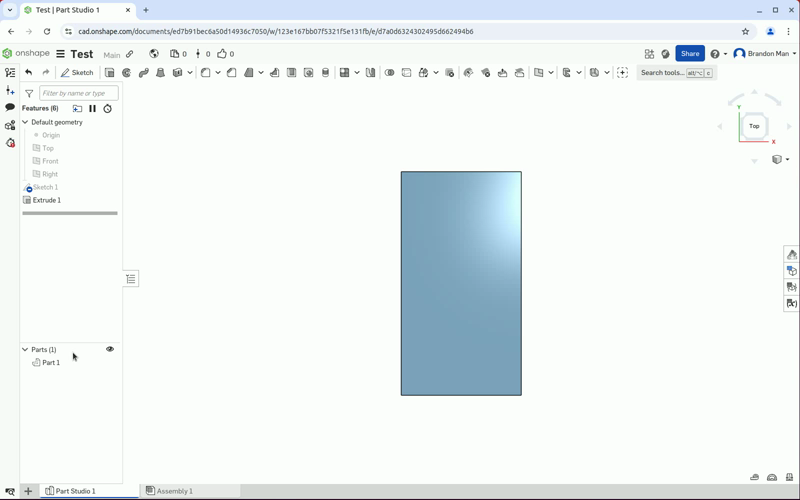
key(y)
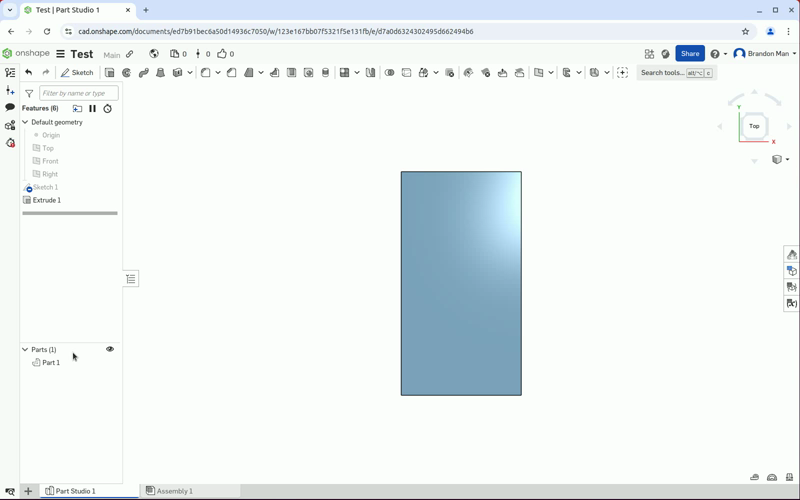
key(shift+p)
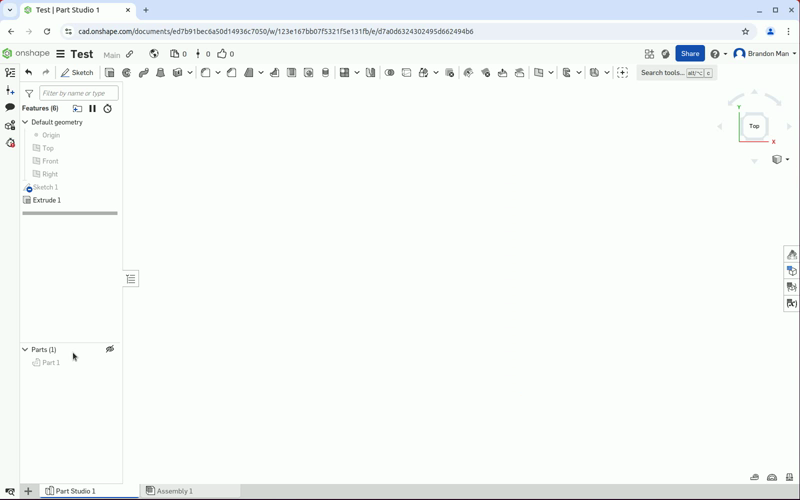
key(space)
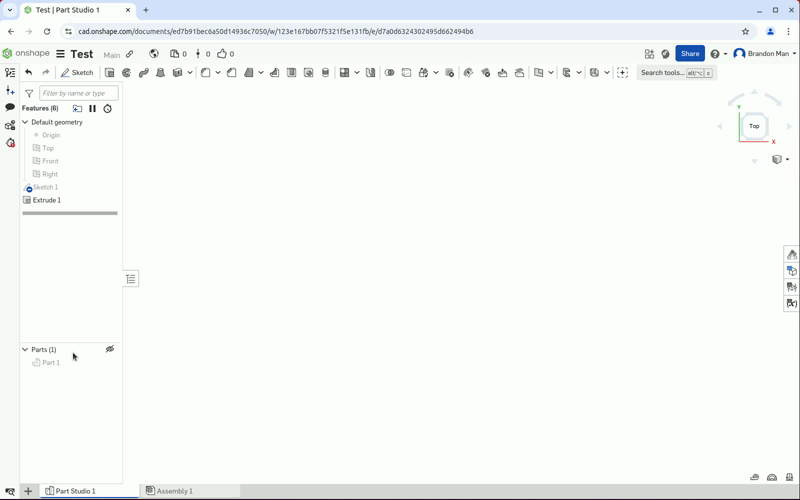
key_down(shift)
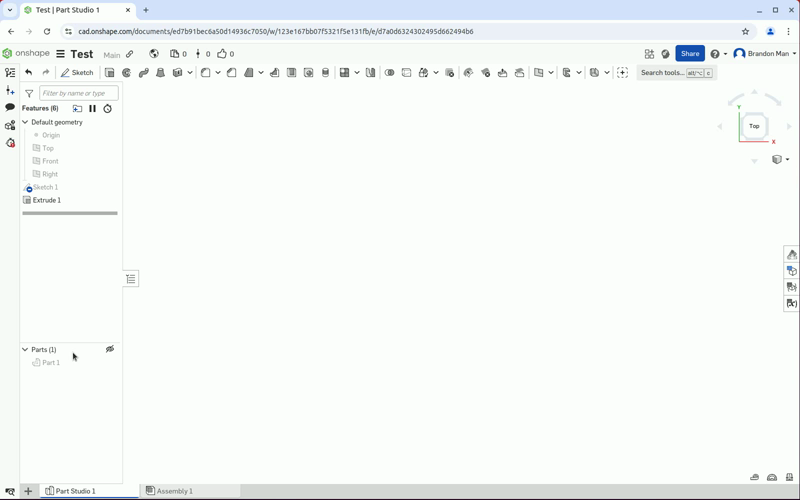
key(up)
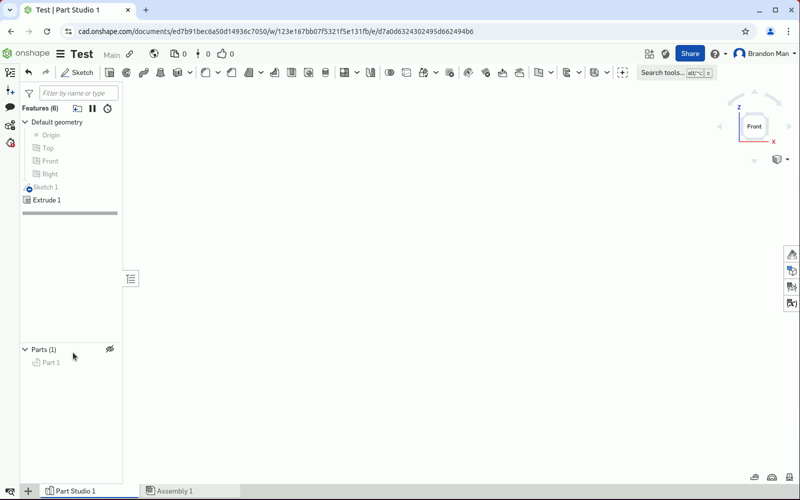
key_up(shift)
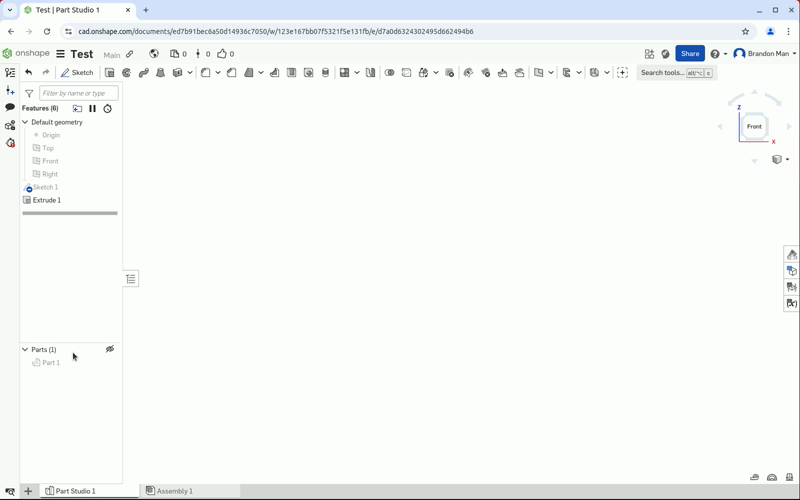
key(space)
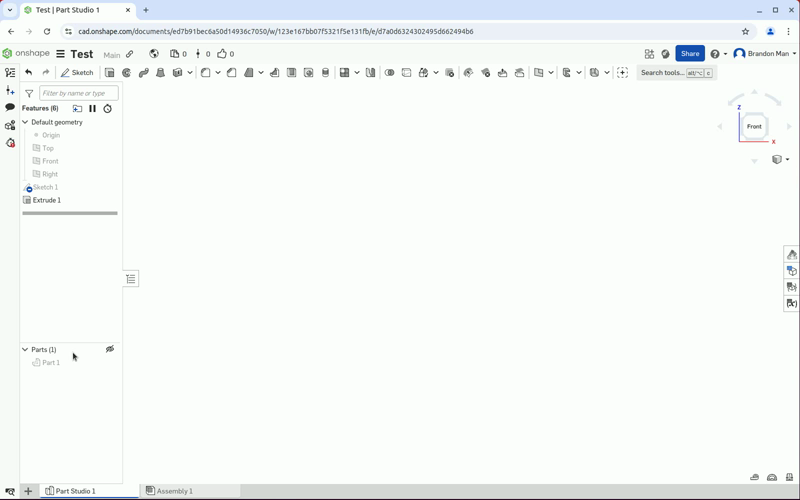
key_down(shift)
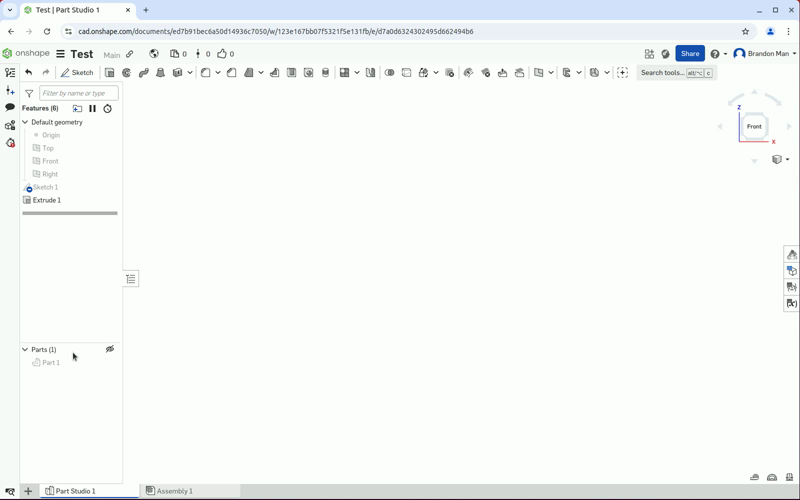
key(left)
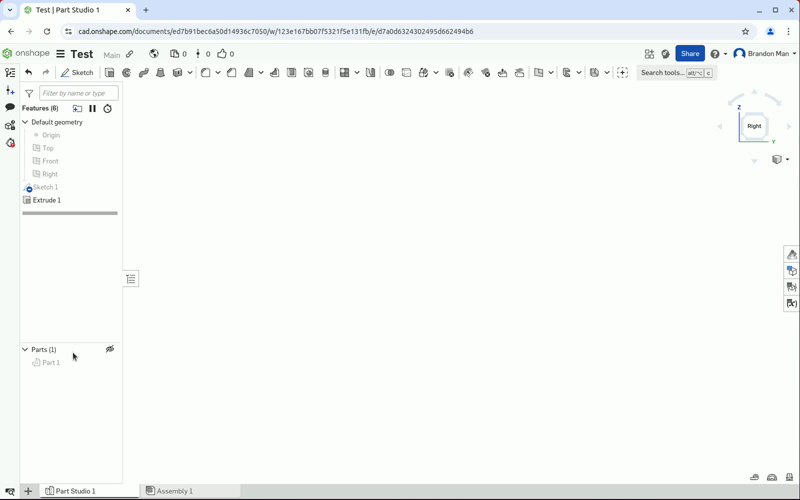
key_up(shift)
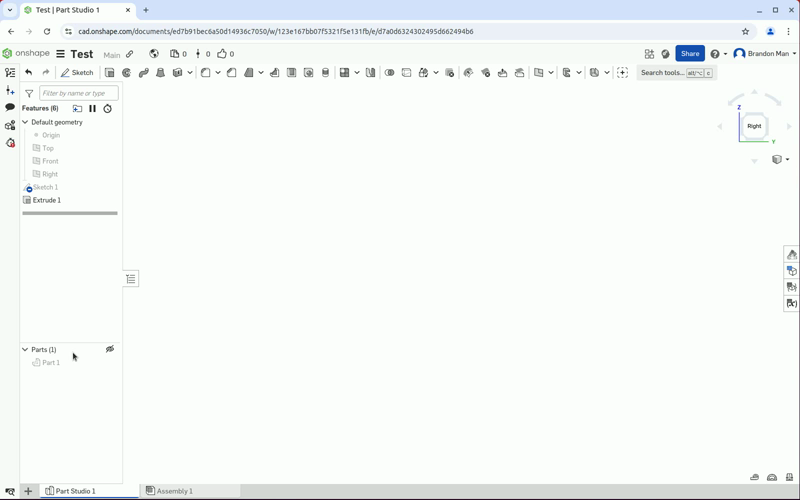
mouse_move(73, 352)
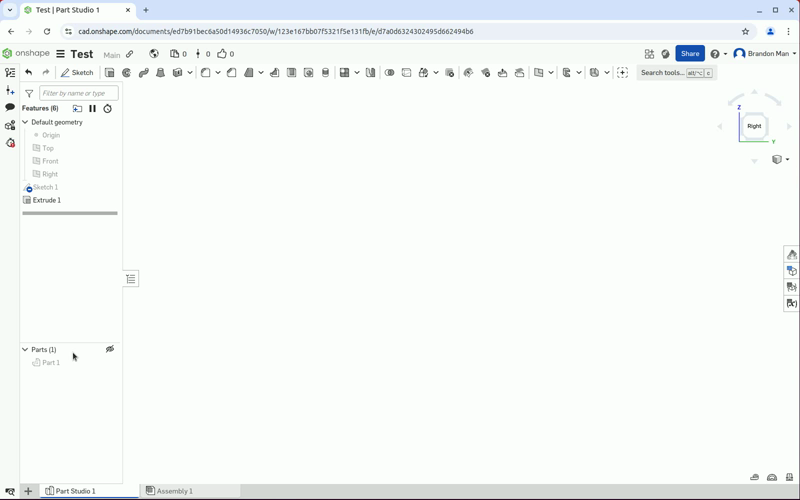
key(shift+y)
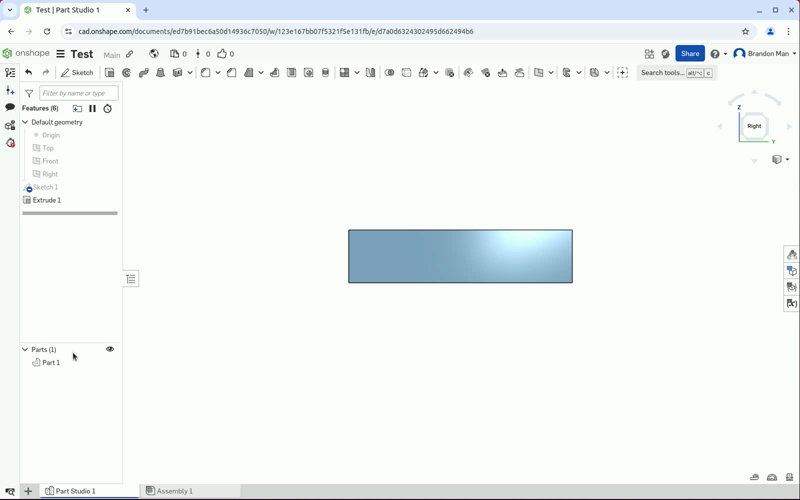
mouse_move(541, 75)
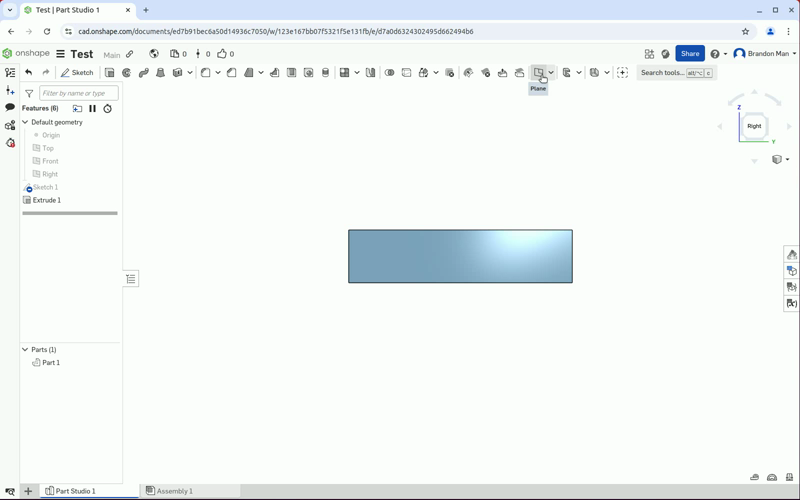
click(541, 75)
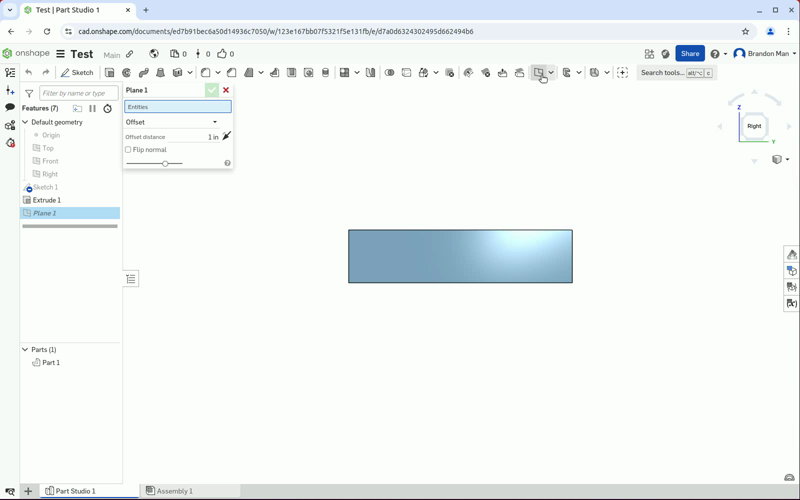
mouse_move(73, 176)
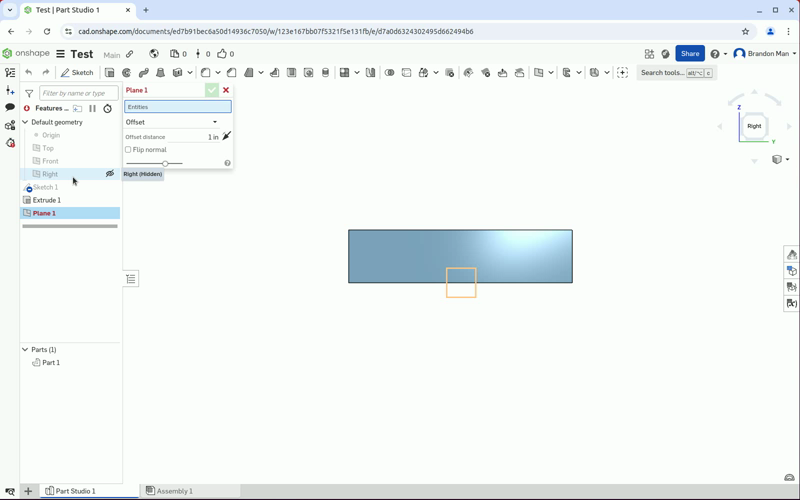
click(73, 176)
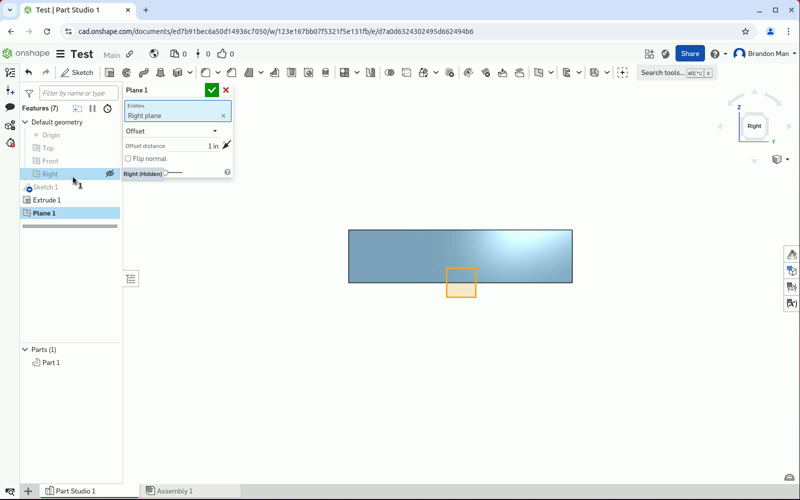
key(tab, 2)
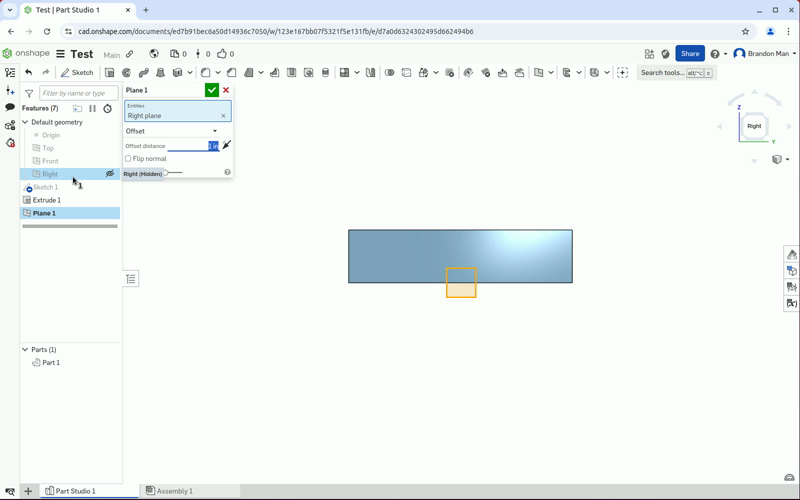
text(12.263)
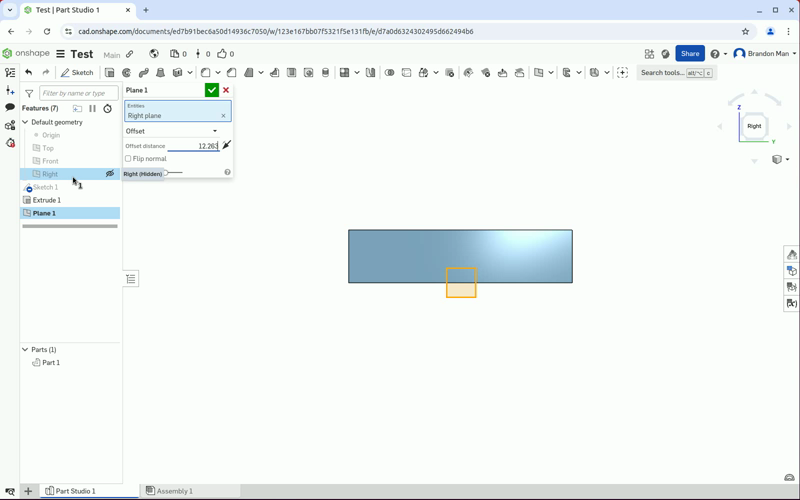
key(enter, 2)
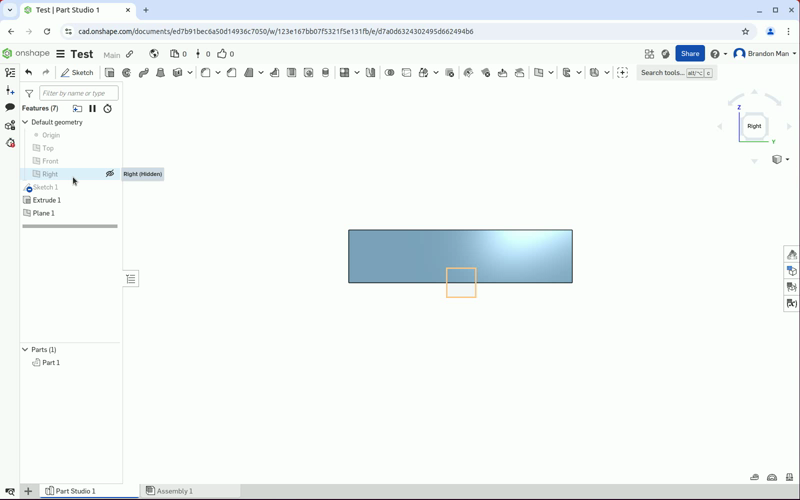
key(shift+s)
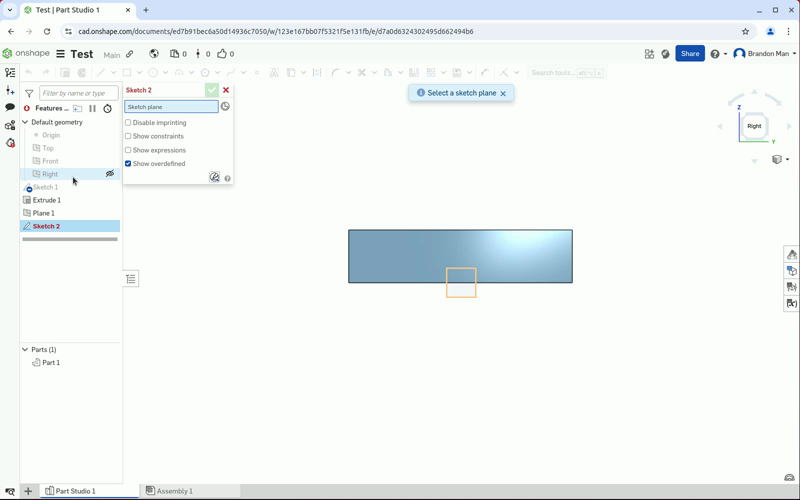
mouse_move(73, 215)
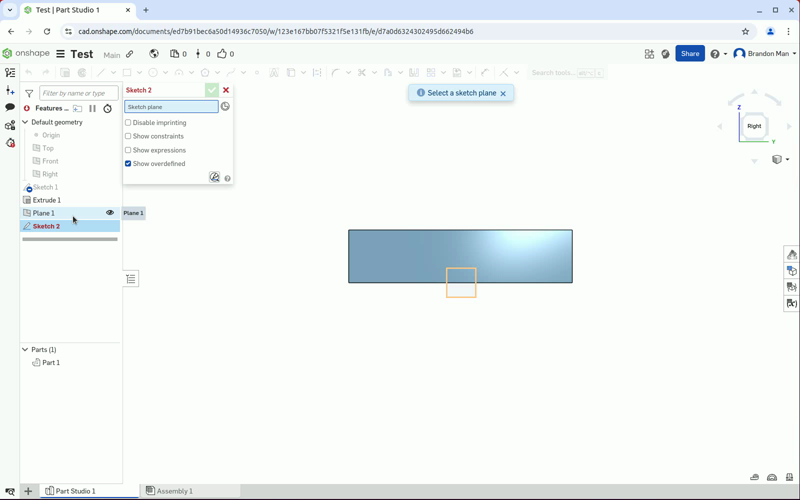
click(73, 215)
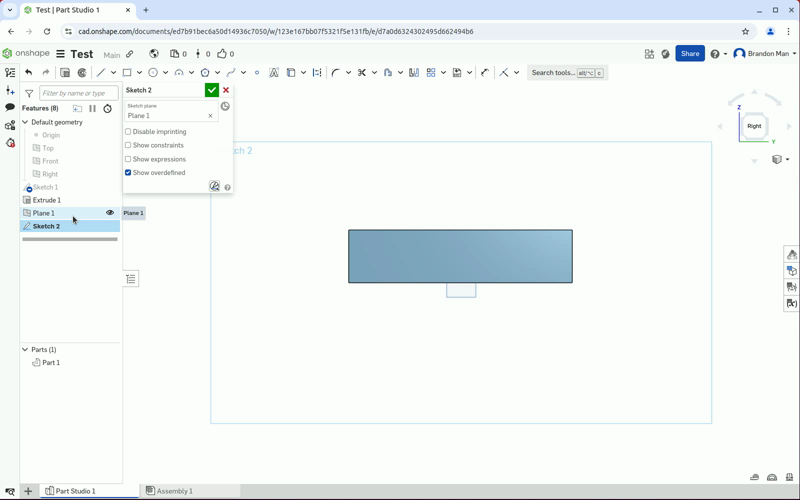
mouse_move(73, 352)
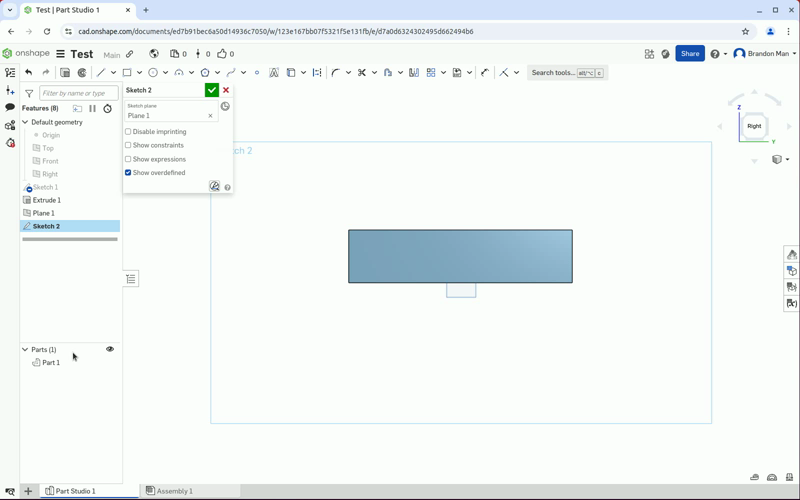
key(y)
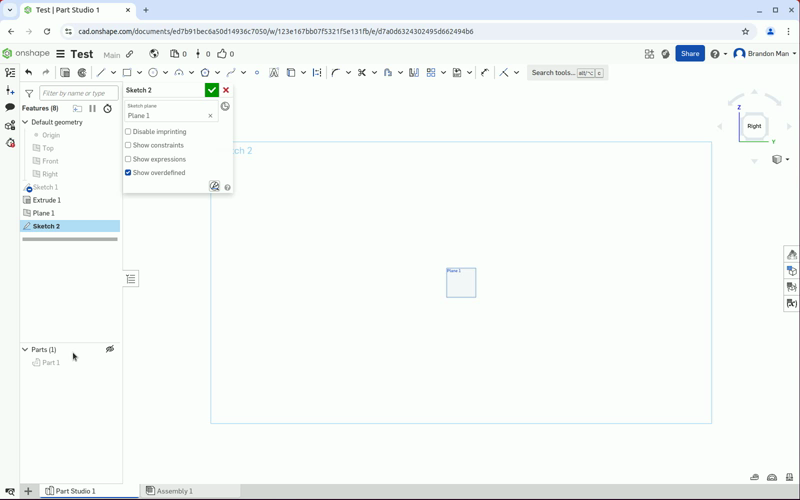
key(c)
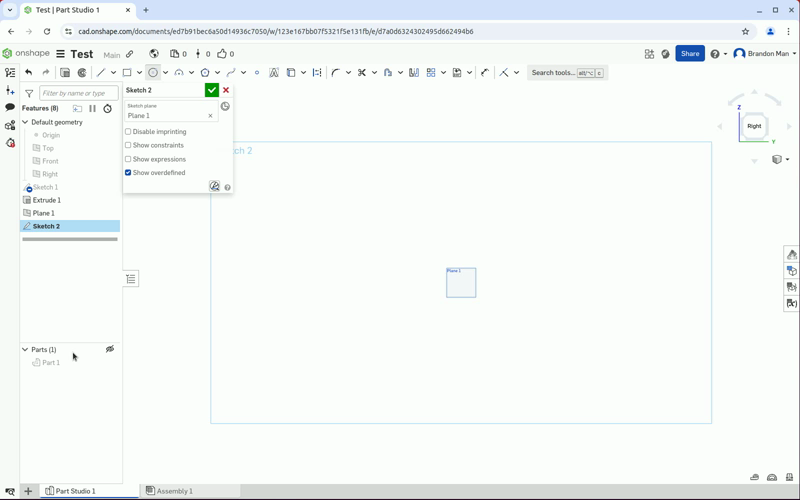
key_down(shift)
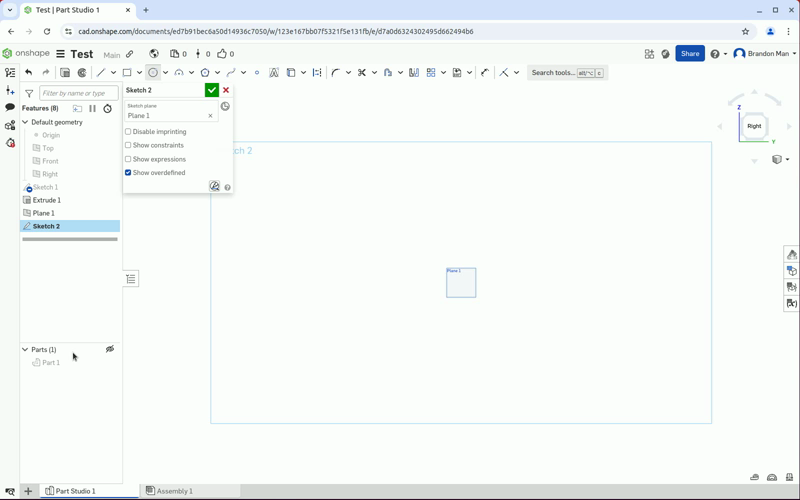
mouse_move(385, 241)
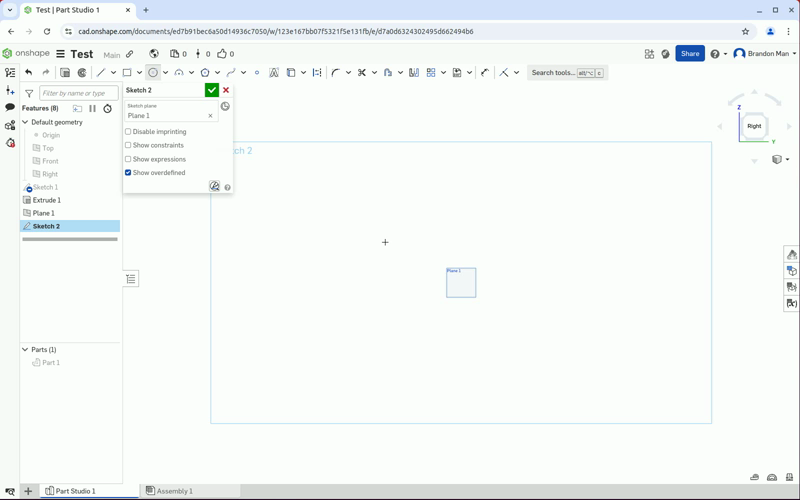
click(385, 241)
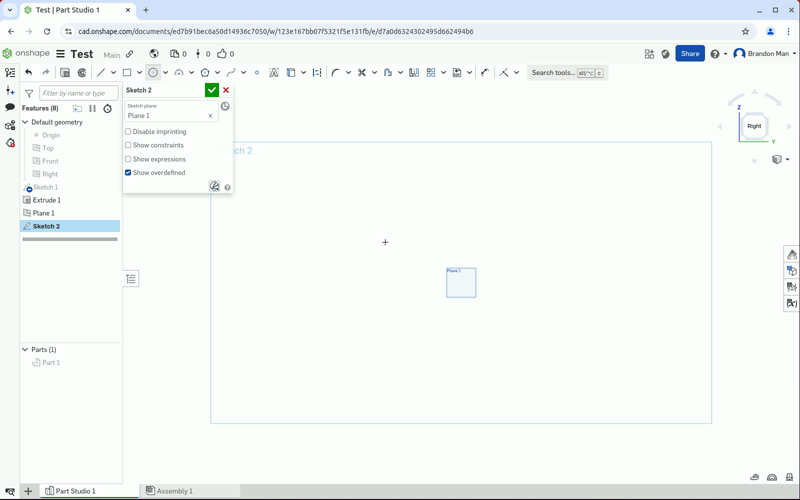
key_up(shift)
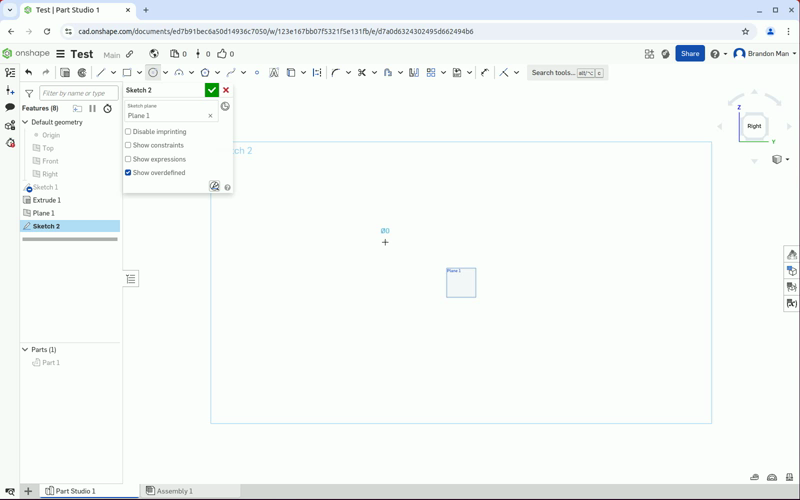
mouse_move(388, 241)
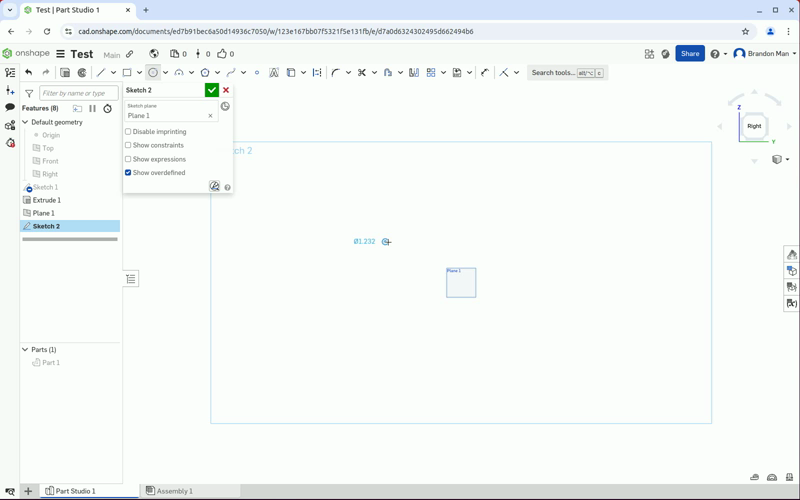
click(388, 241)
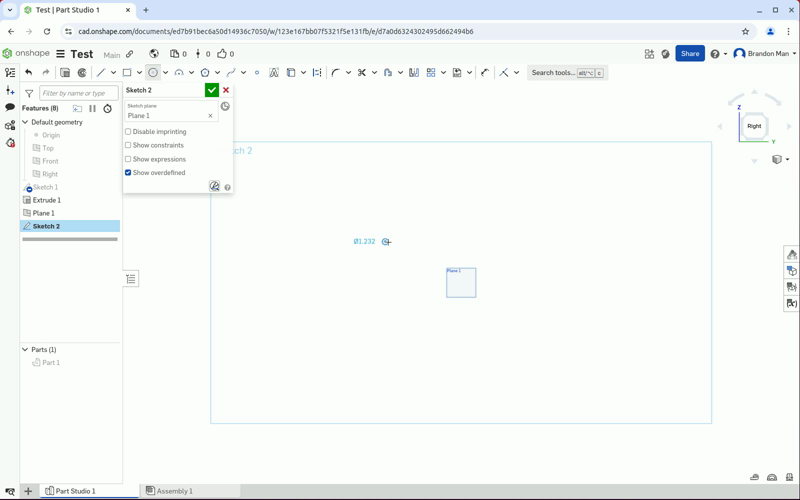
key(esc)
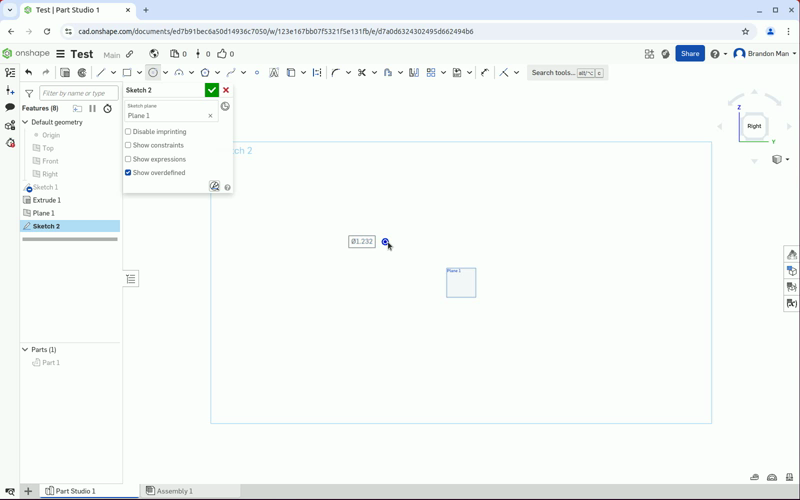
mouse_move(387, 242)
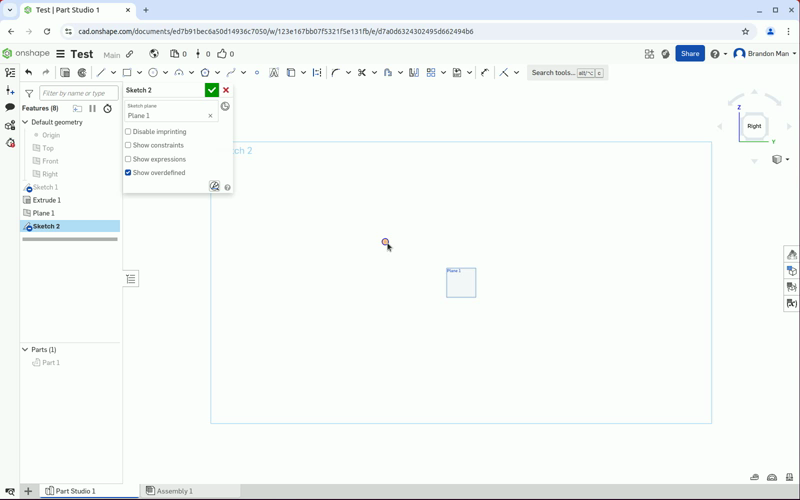
scroll(6)
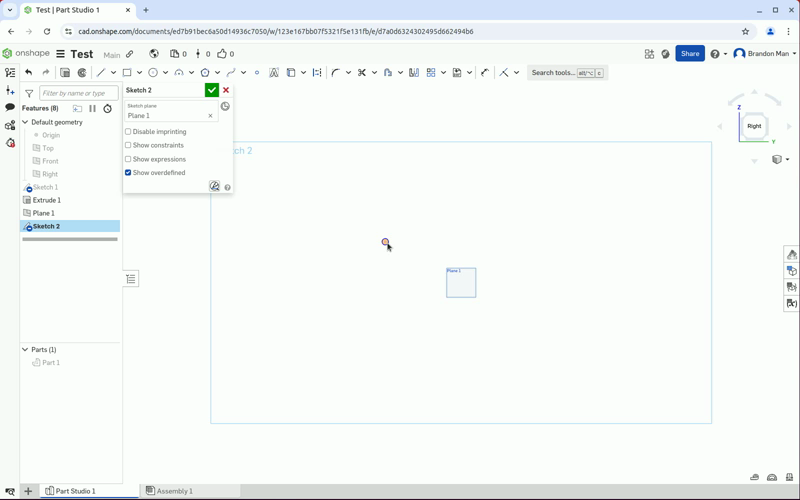
scroll(6)
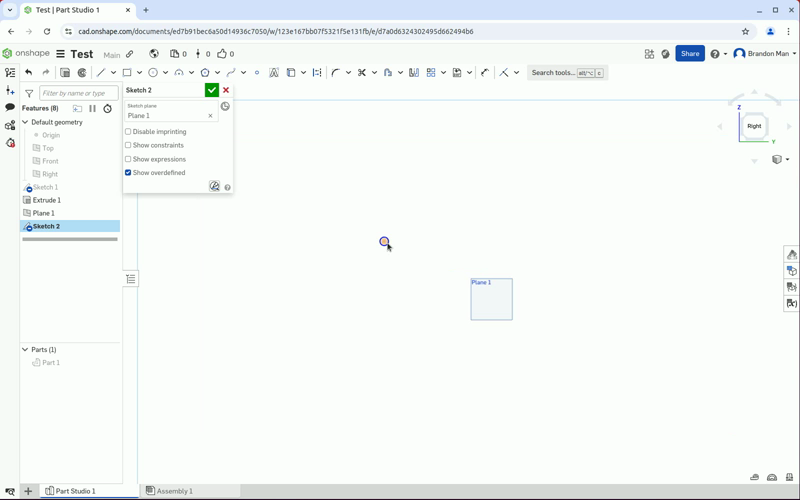
scroll(6)
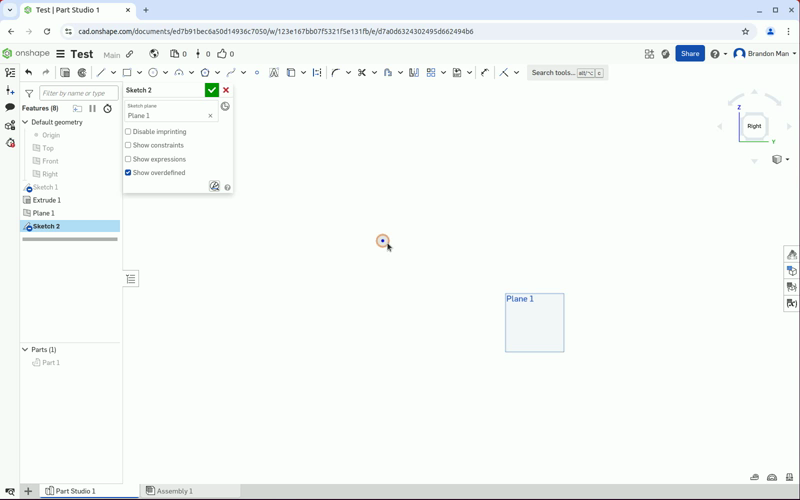
scroll(6)
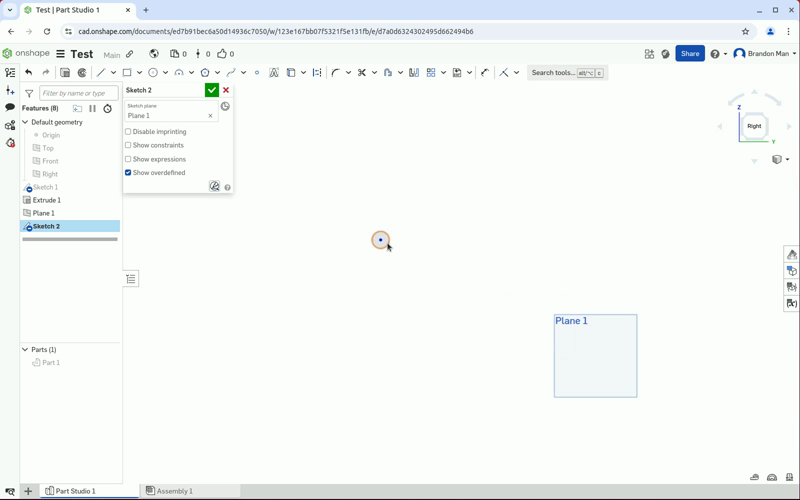
scroll(6)
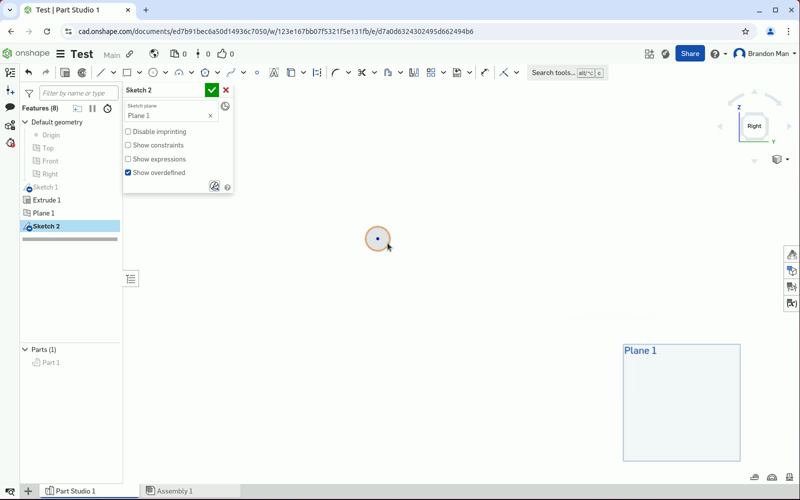
scroll(6)
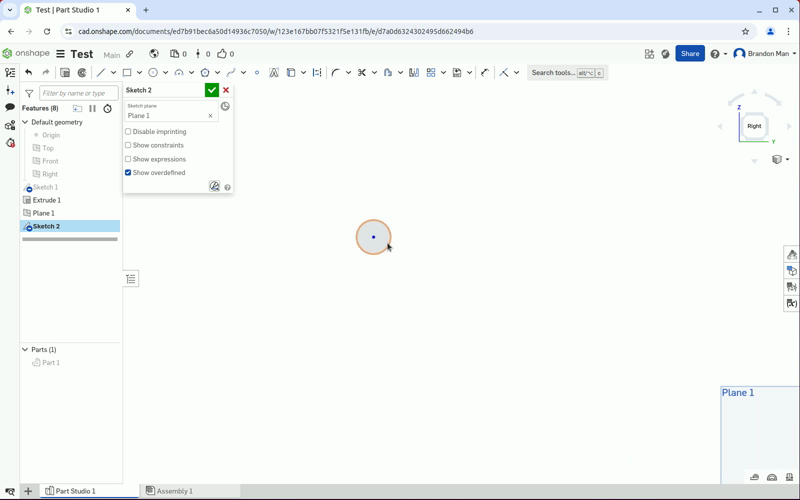
scroll(6)
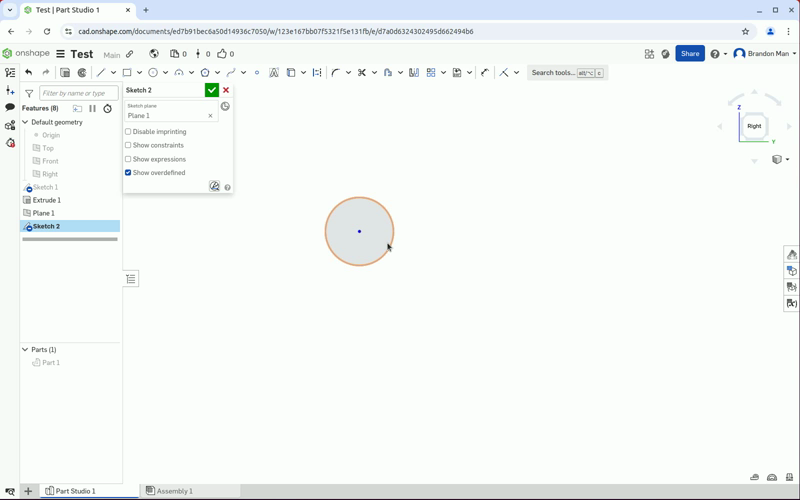
click(387, 242)
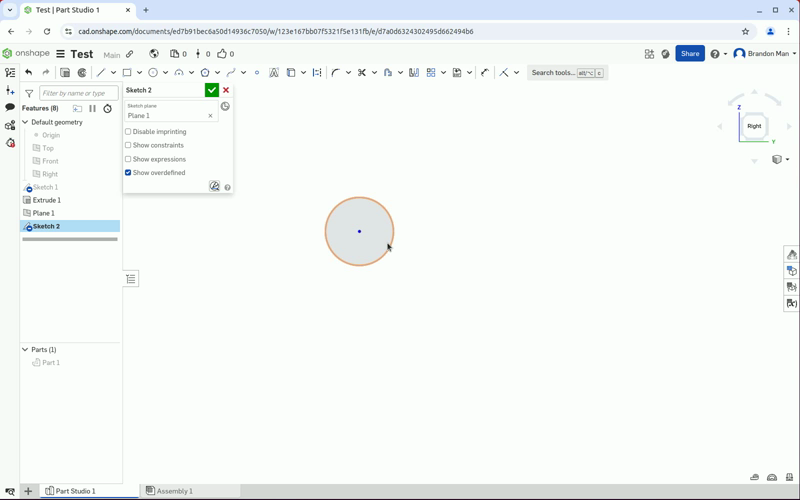
scroll(-6)
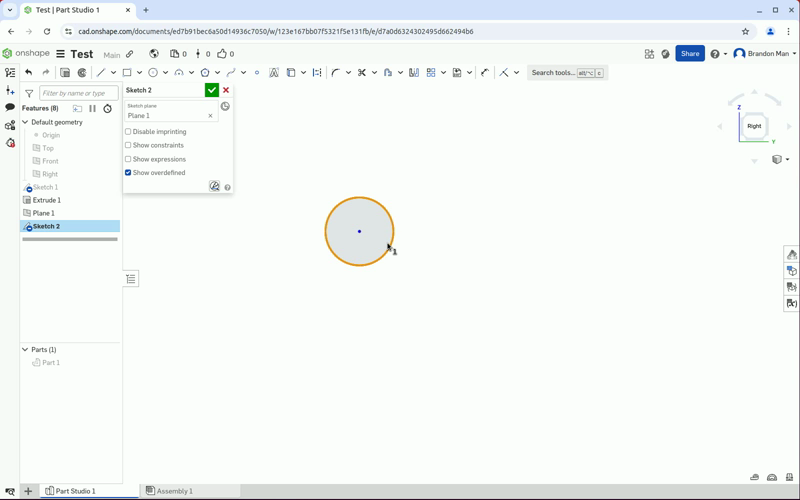
scroll(-6)
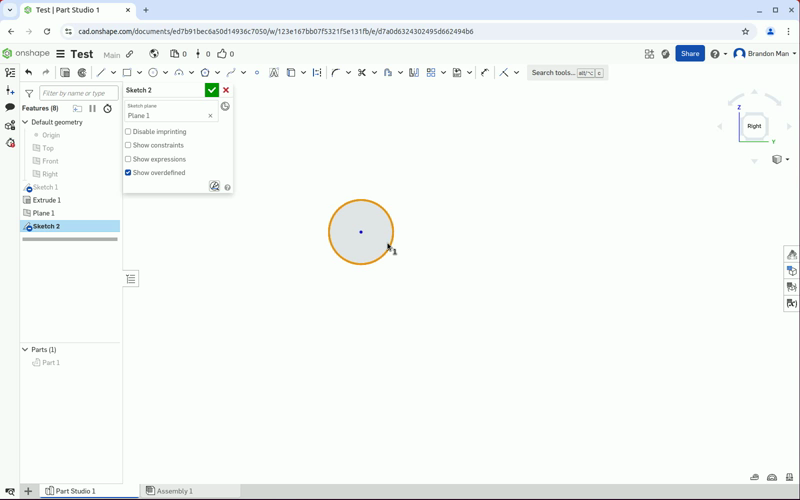
scroll(-6)
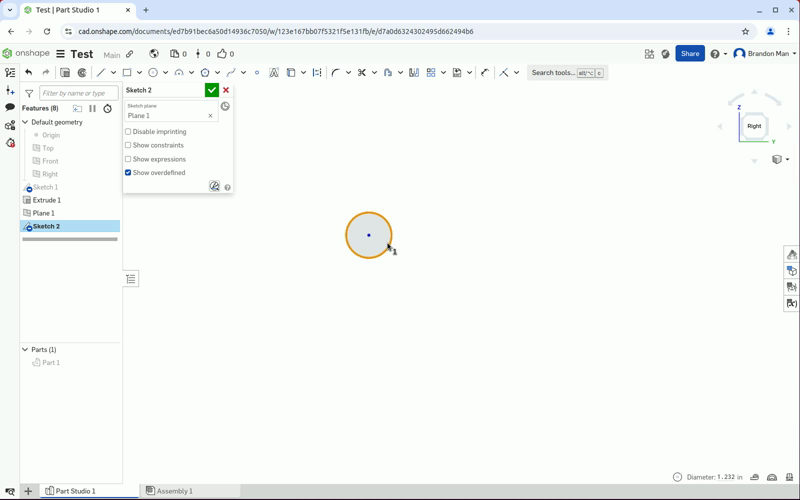
scroll(-6)
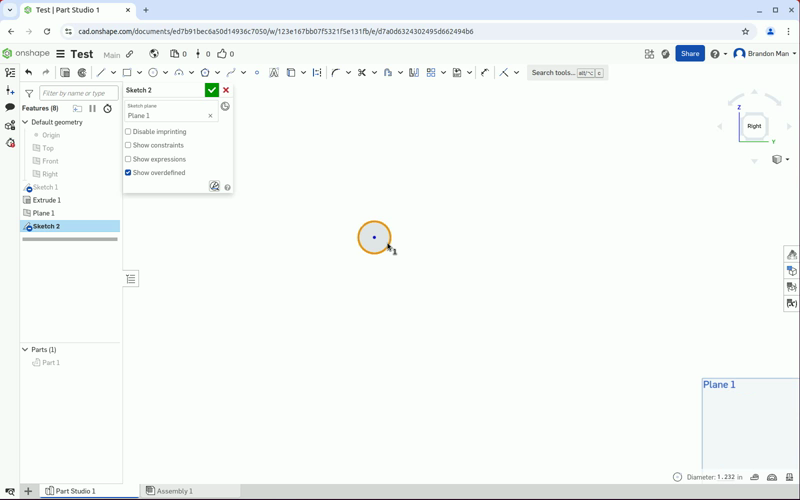
scroll(-6)
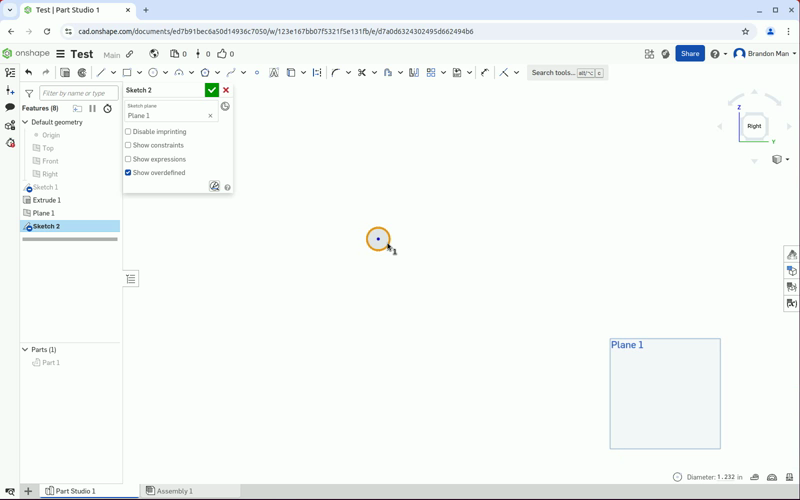
scroll(-6)
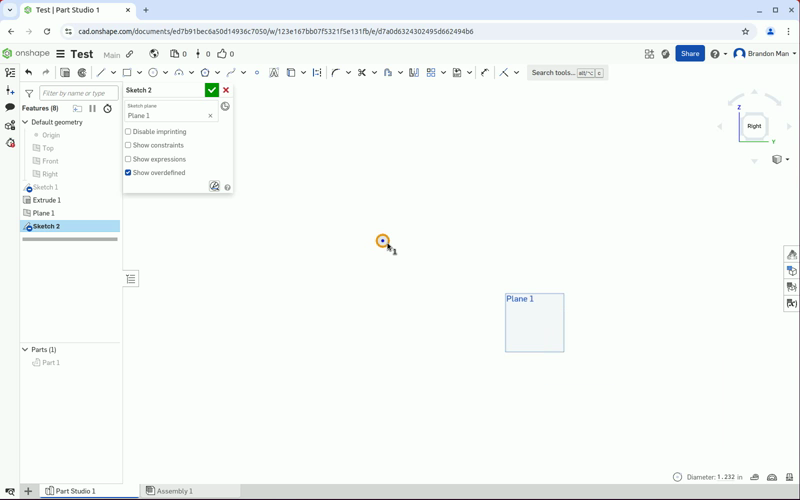
scroll(-6)
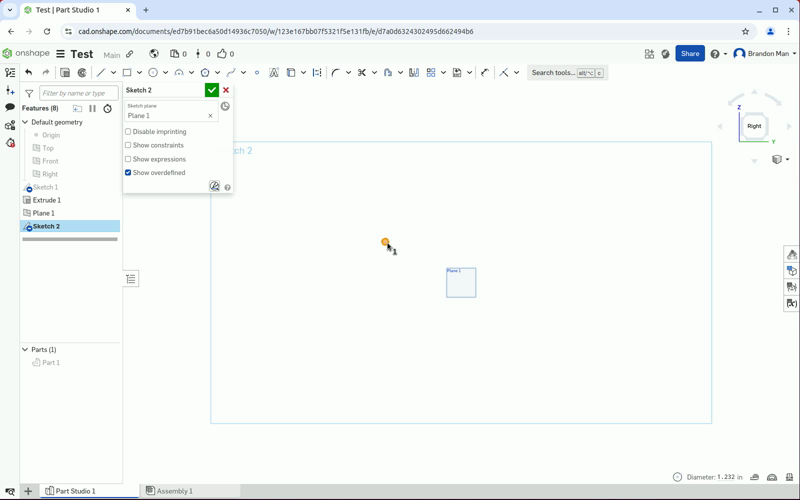
mouse_move(73, 352)
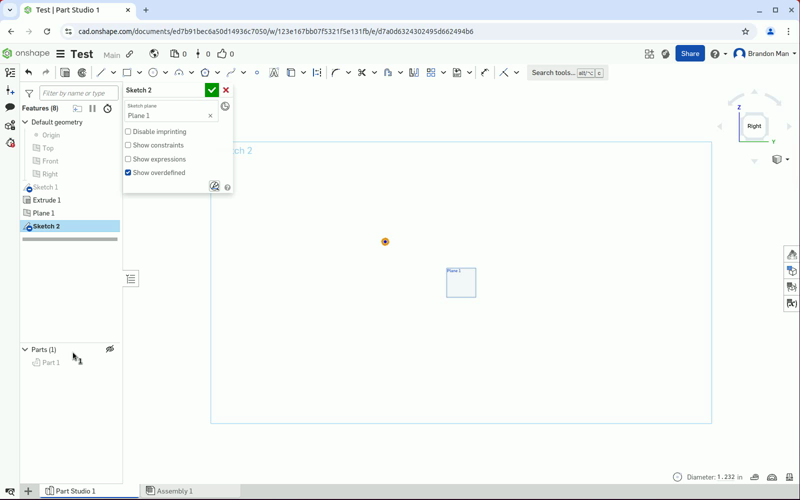
key(shift+y)
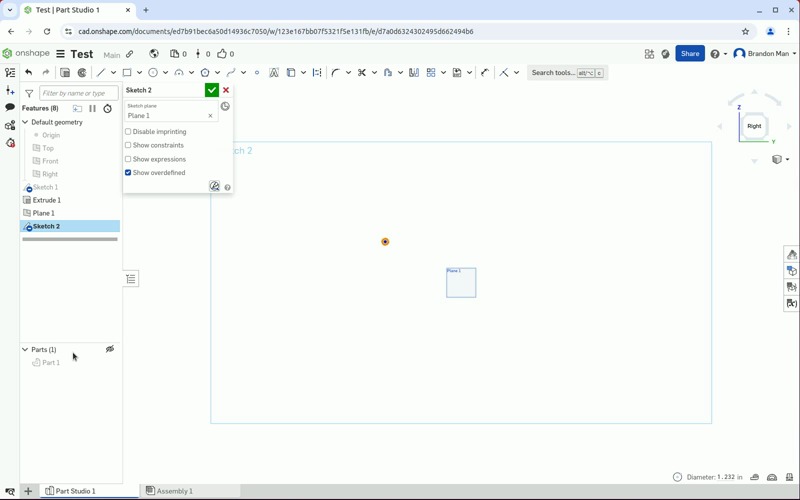
key(shift+e)
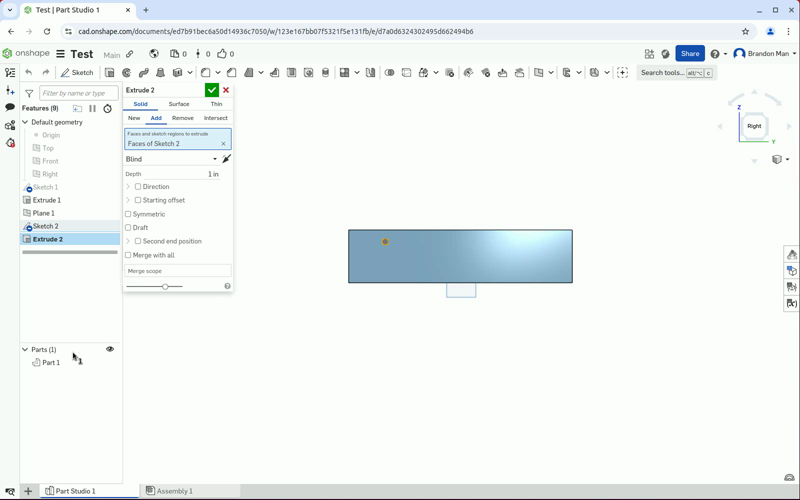
mouse_move(143, 106)
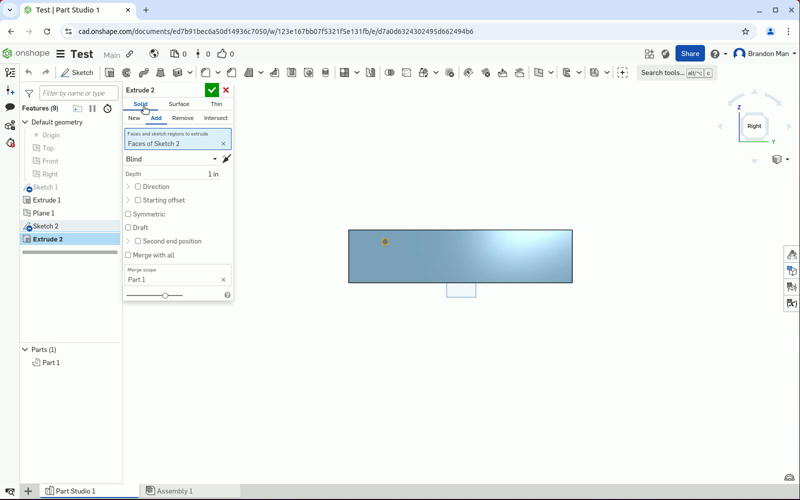
click(143, 106)
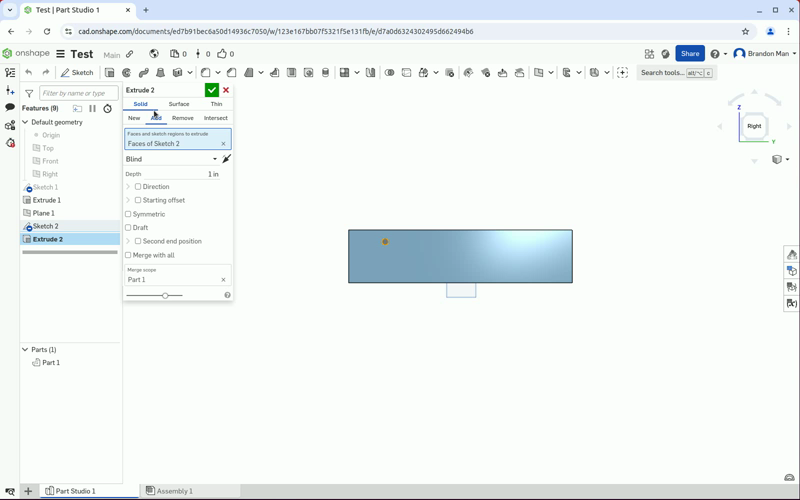
mouse_move(186, 120)
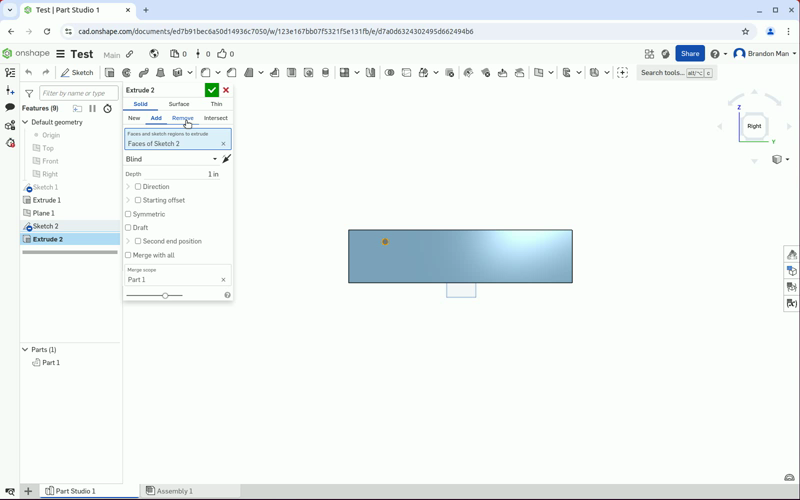
click(186, 120)
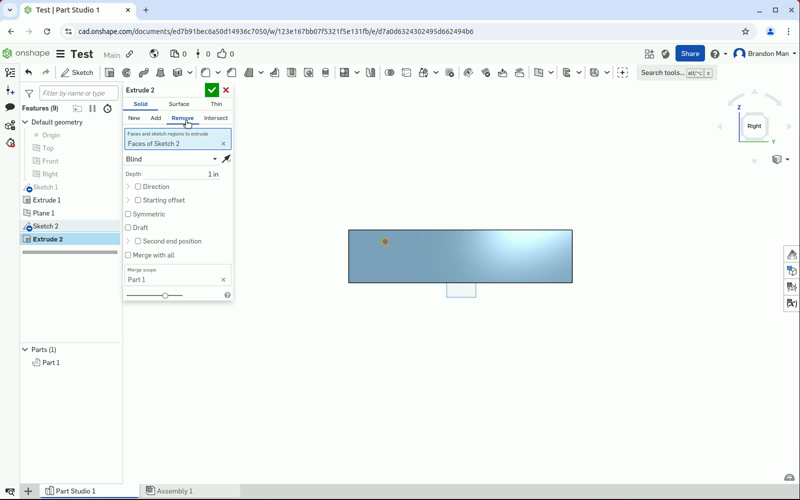
key(tab, 4)
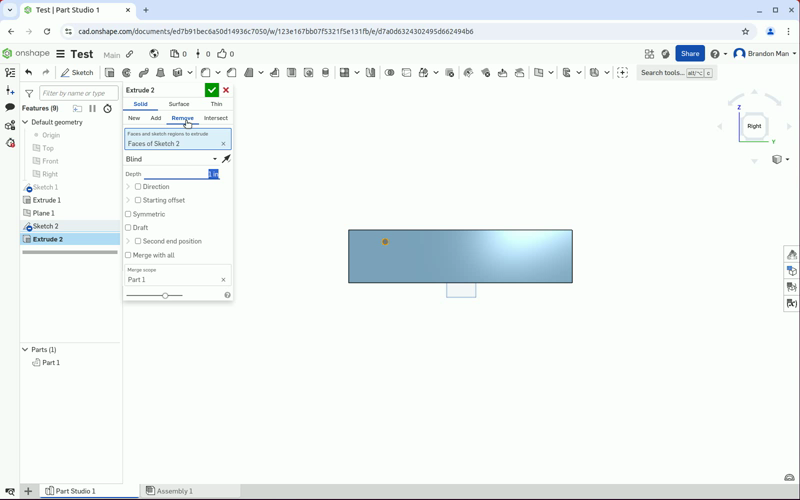
text(0.963)
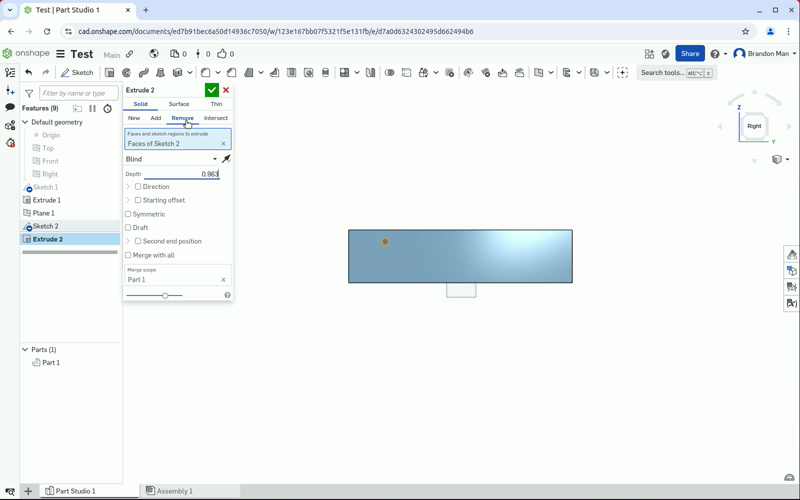
key(tab, 6)
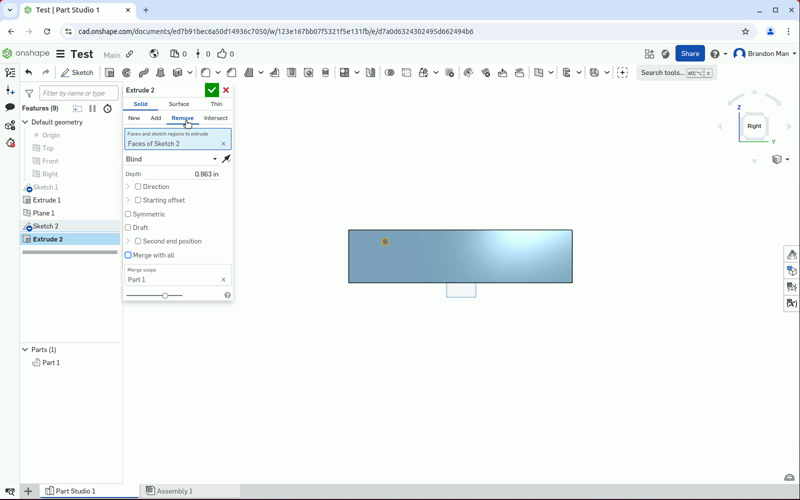
key(space)
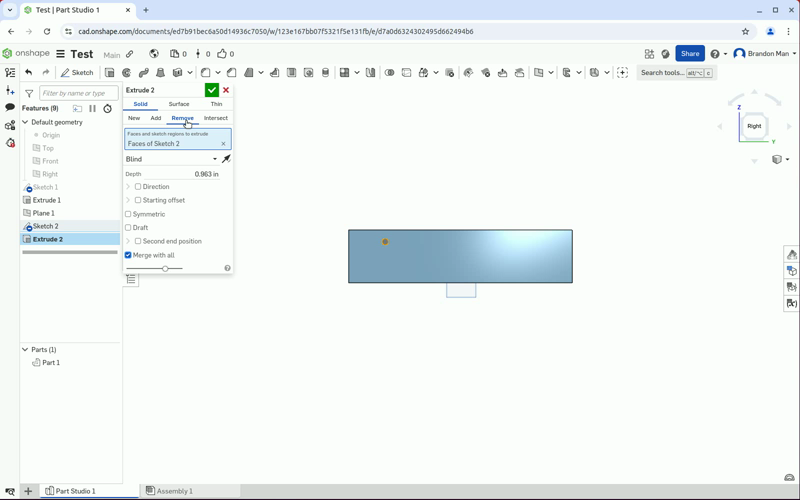
key(enter)
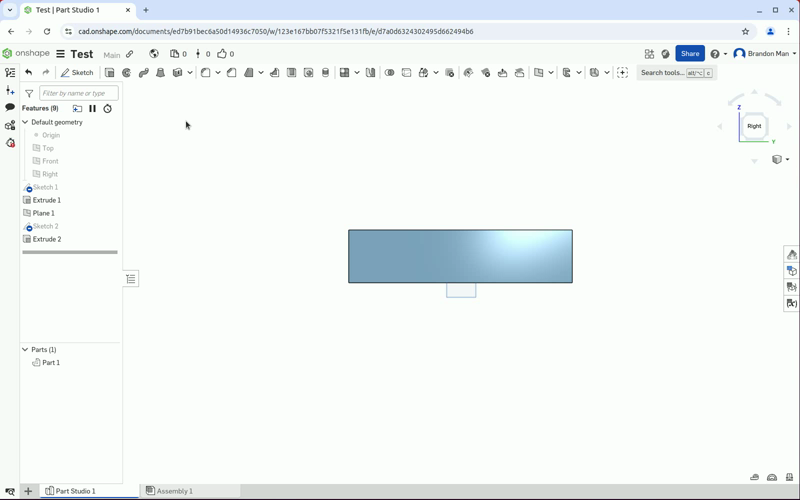
key(shift+h)
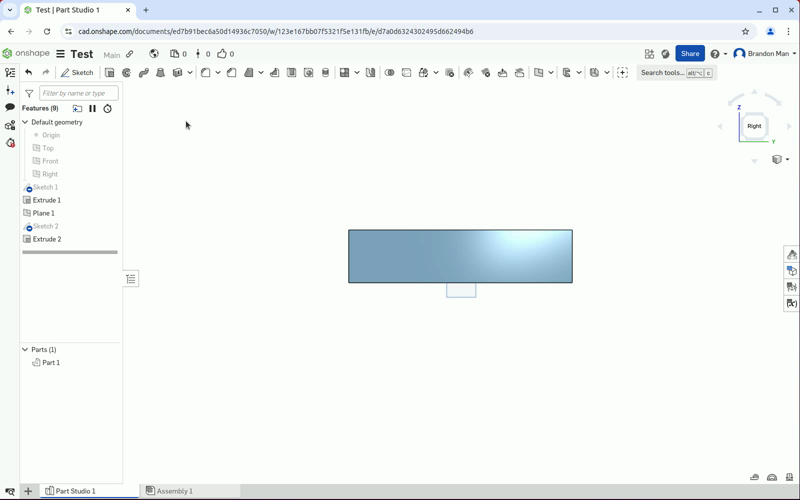
key(shift+h)
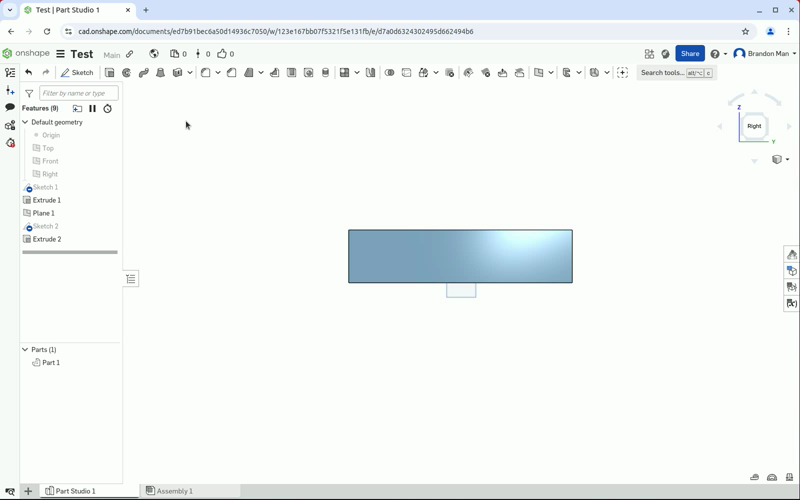
mouse_move(73, 189)
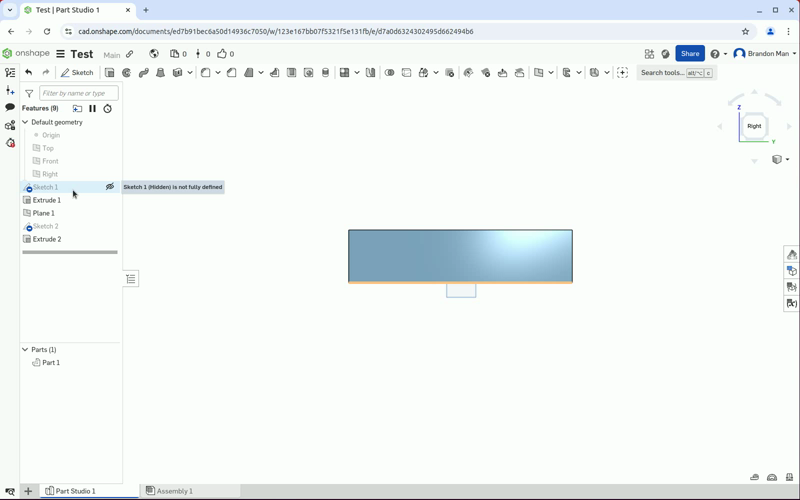
click(73, 189)
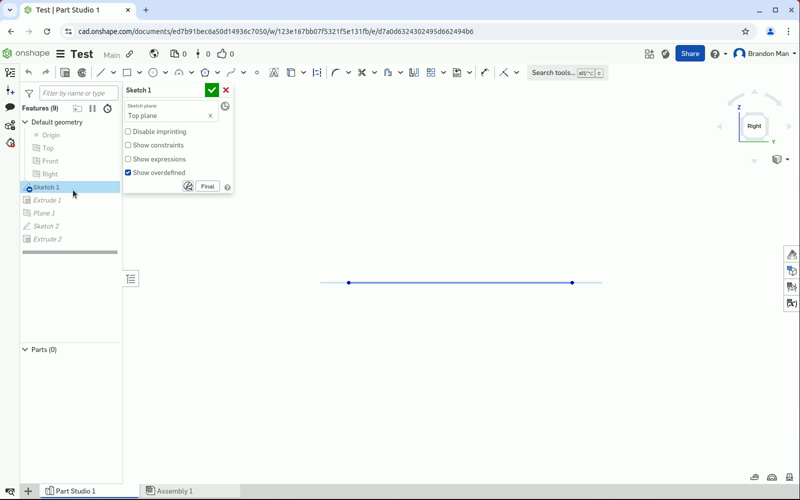
mouse_move(229, 92)
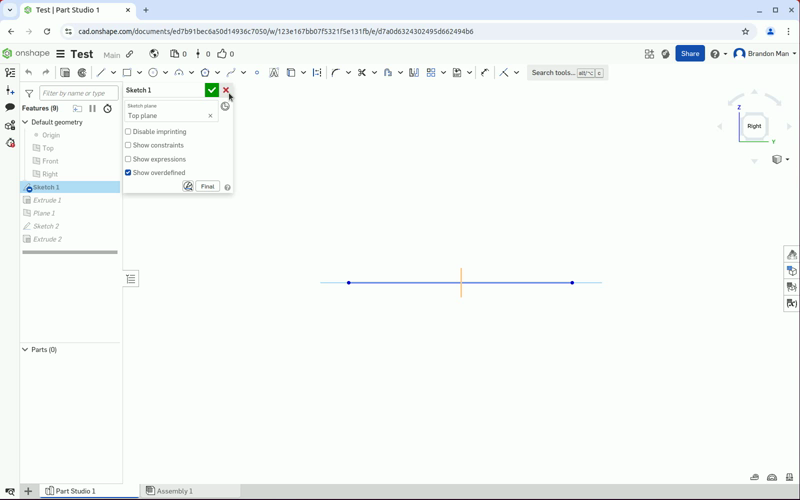
click(229, 92)
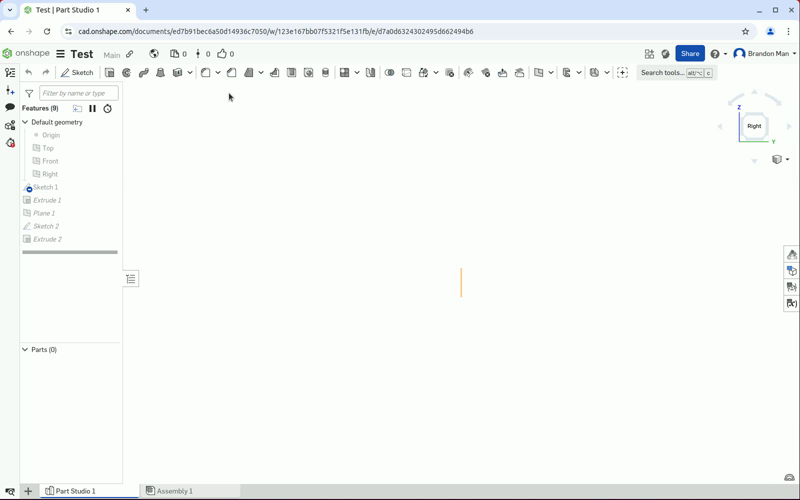
key(shift+s)
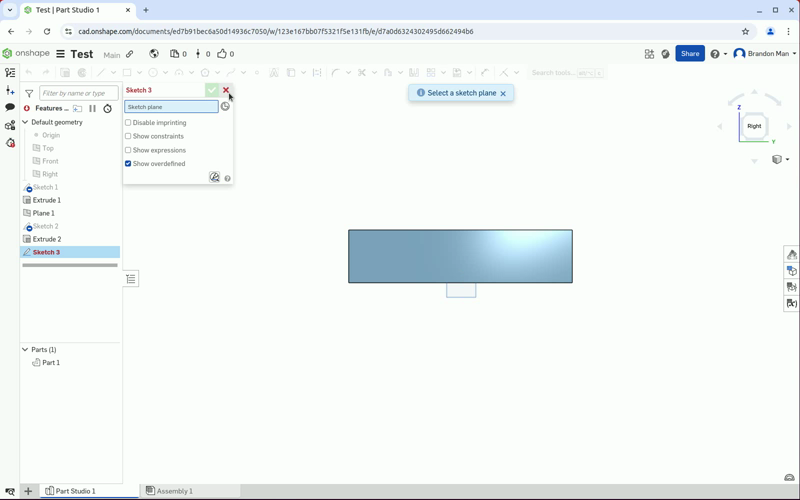
mouse_move(73, 215)
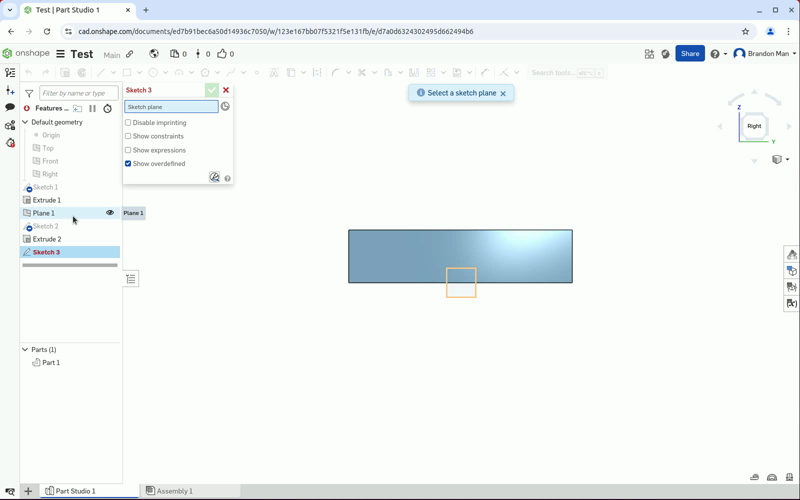
click(73, 215)
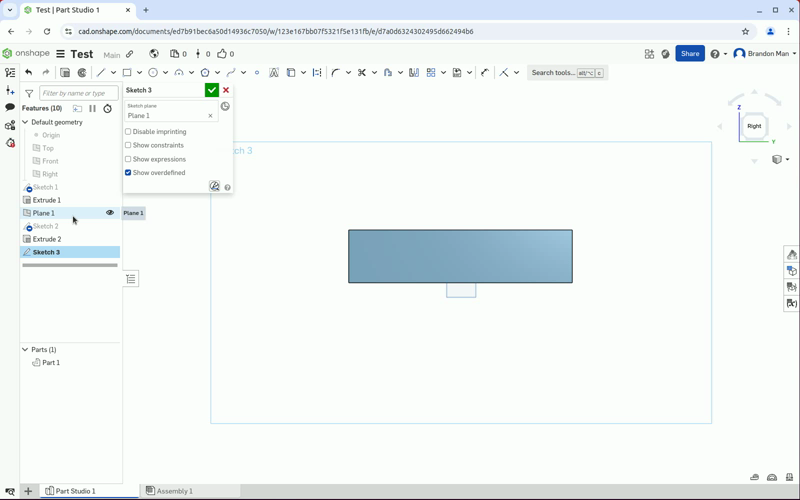
mouse_move(73, 352)
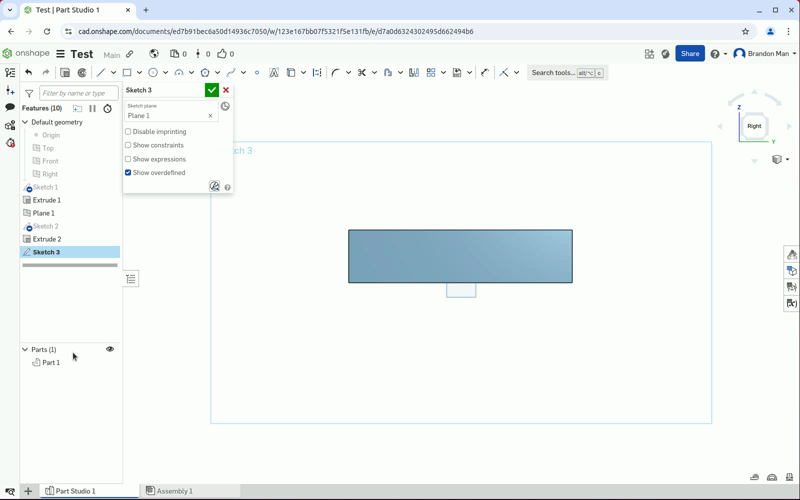
key(y)
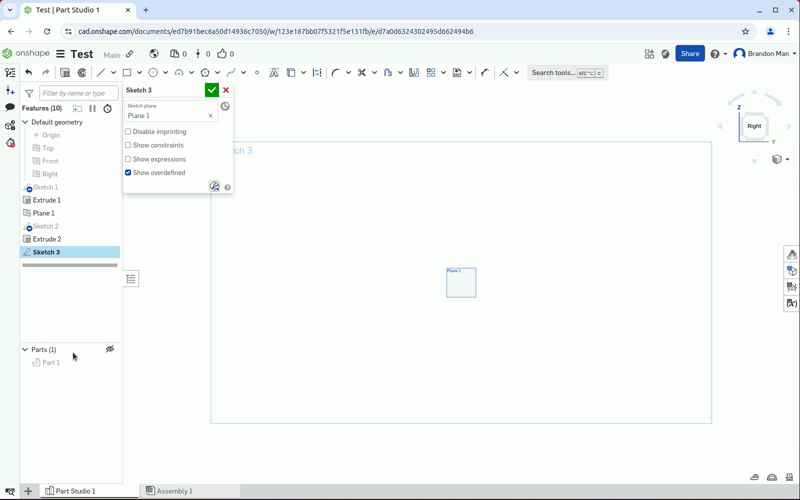
key(c)
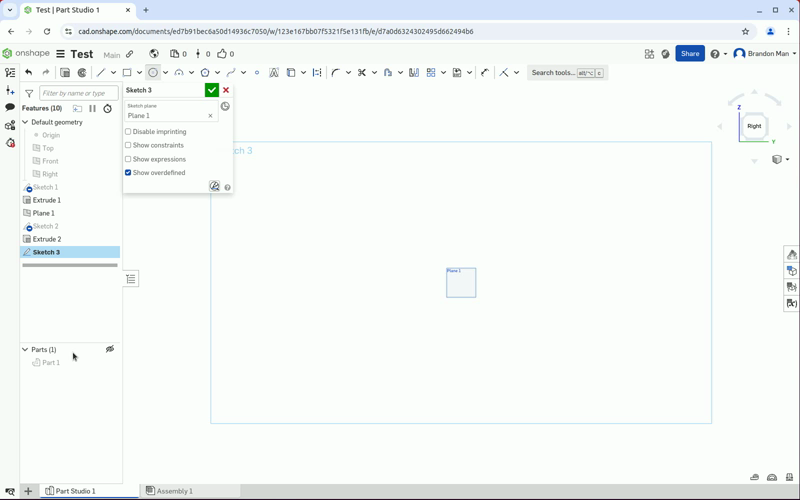
key_down(shift)
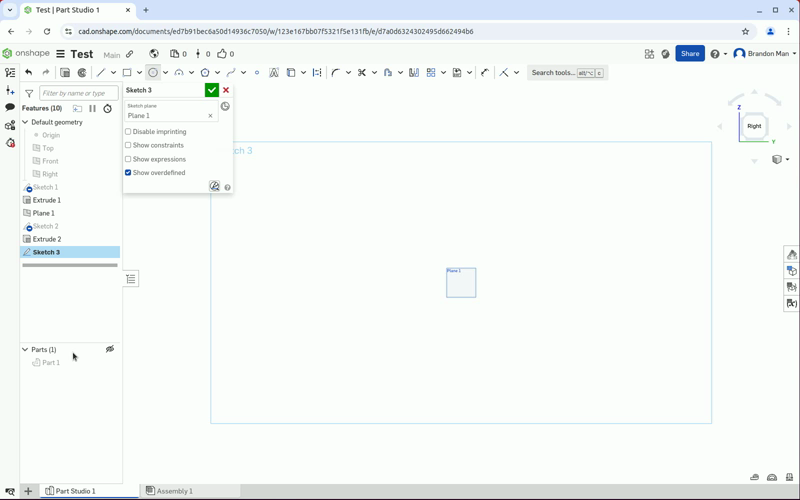
mouse_move(385, 267)
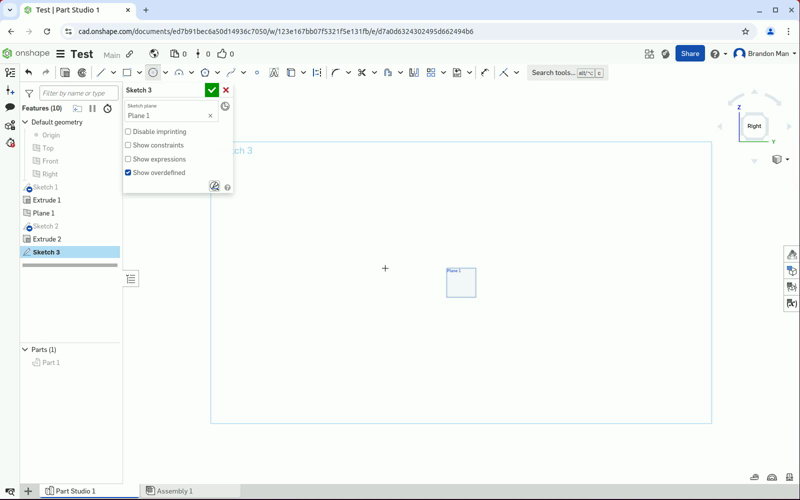
click(385, 267)
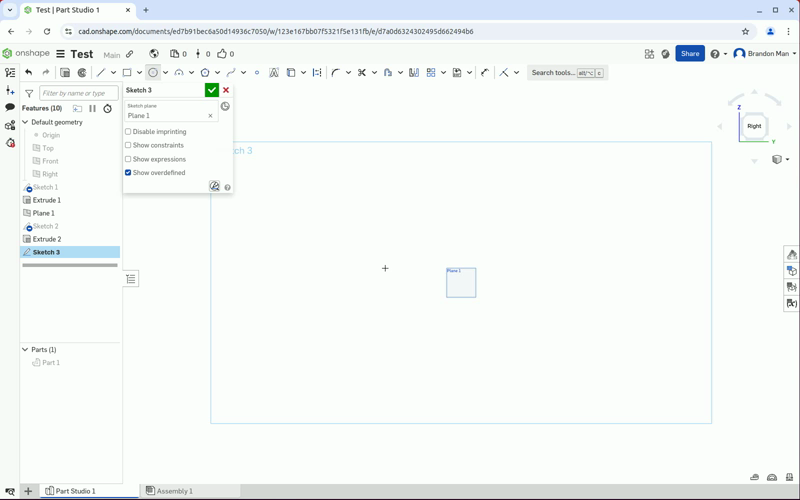
key_up(shift)
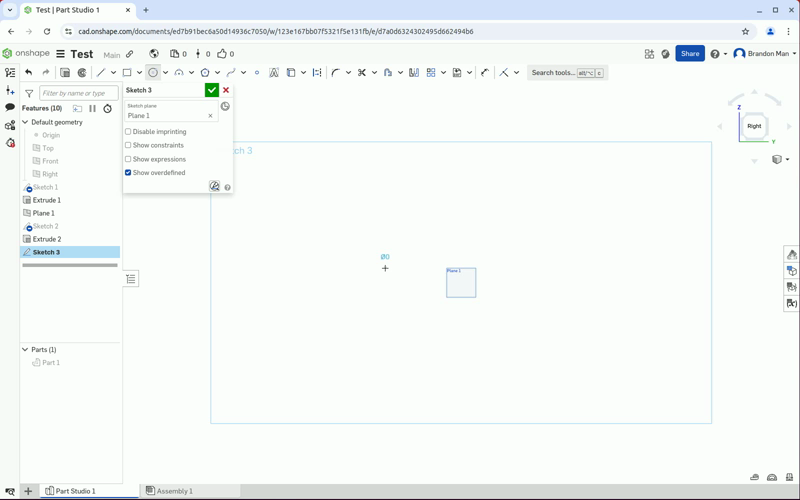
mouse_move(388, 267)
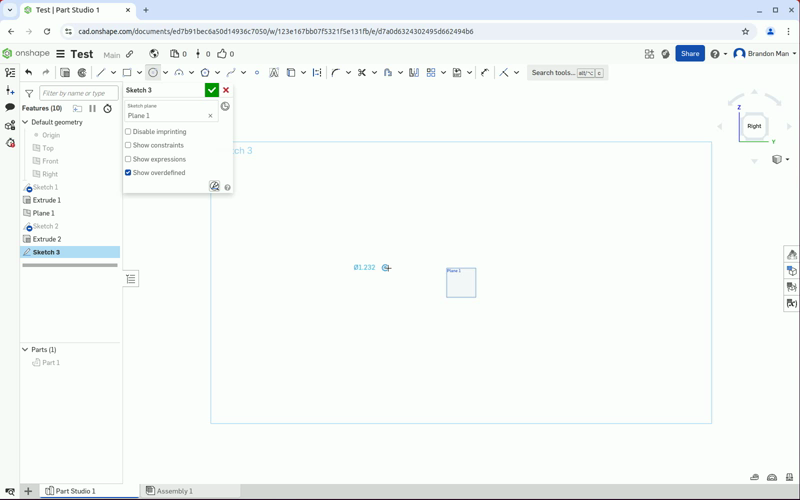
click(388, 267)
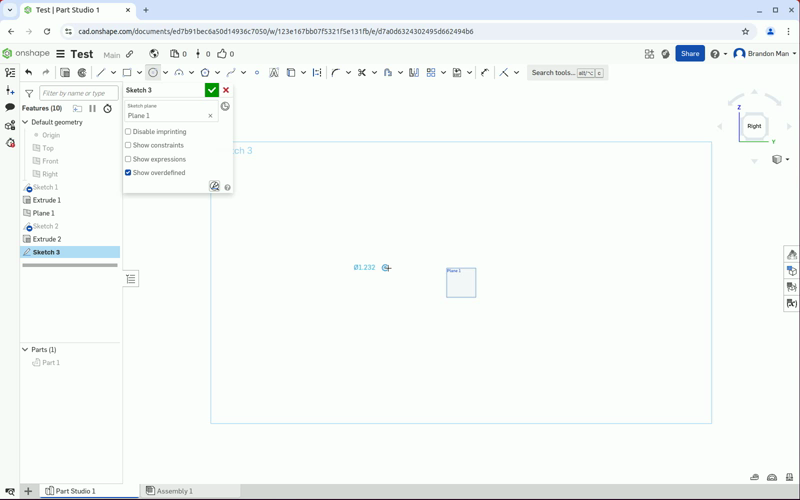
key(esc)
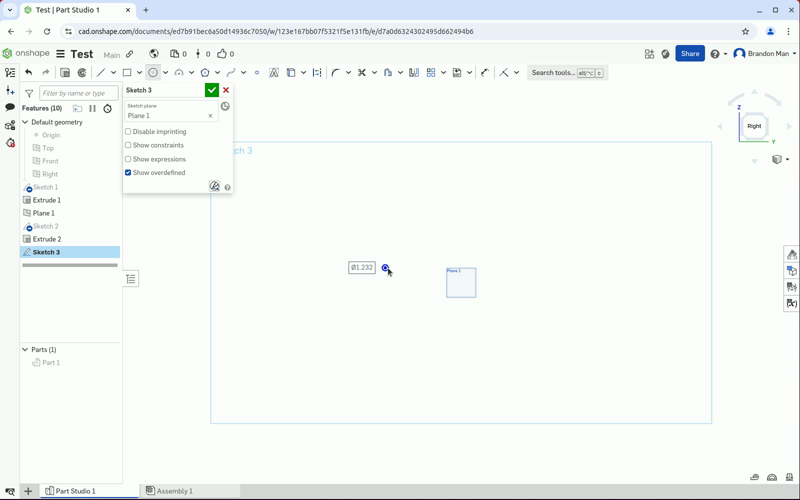
mouse_move(385, 267)
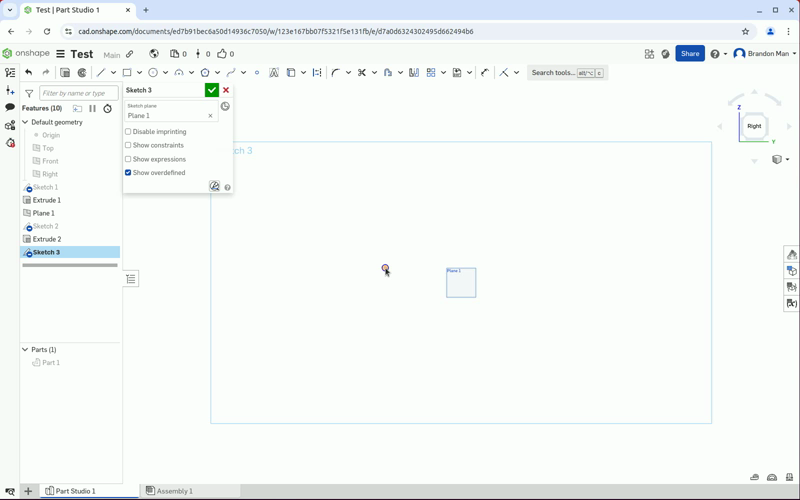
scroll(6)
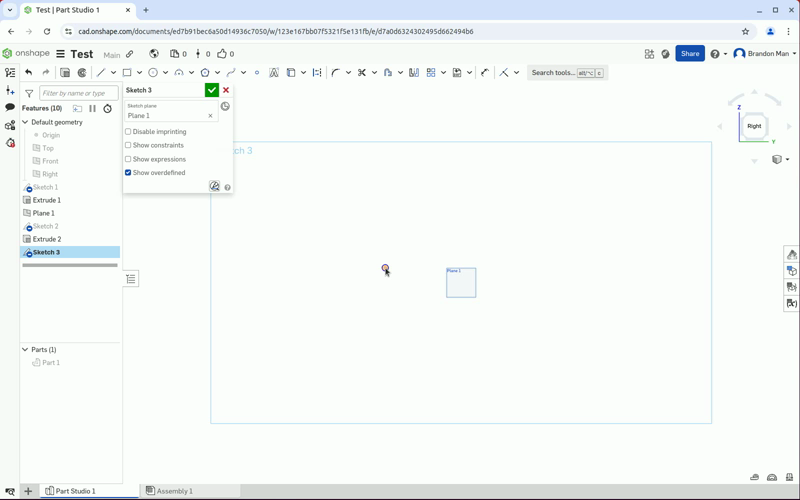
scroll(6)
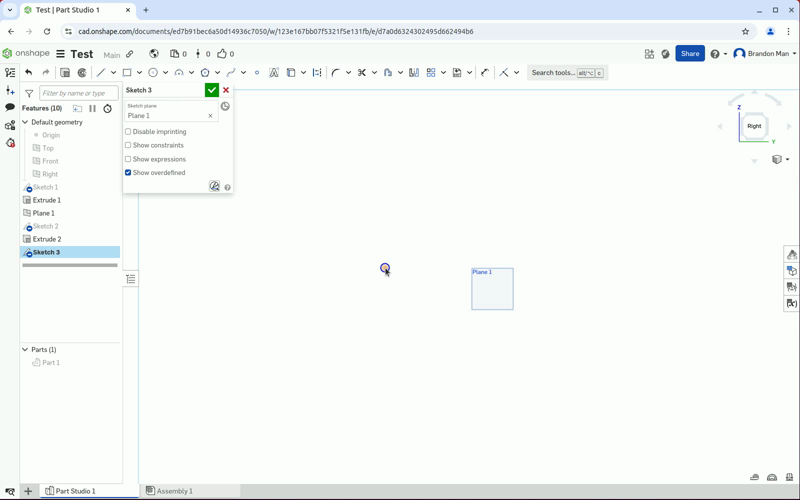
scroll(6)
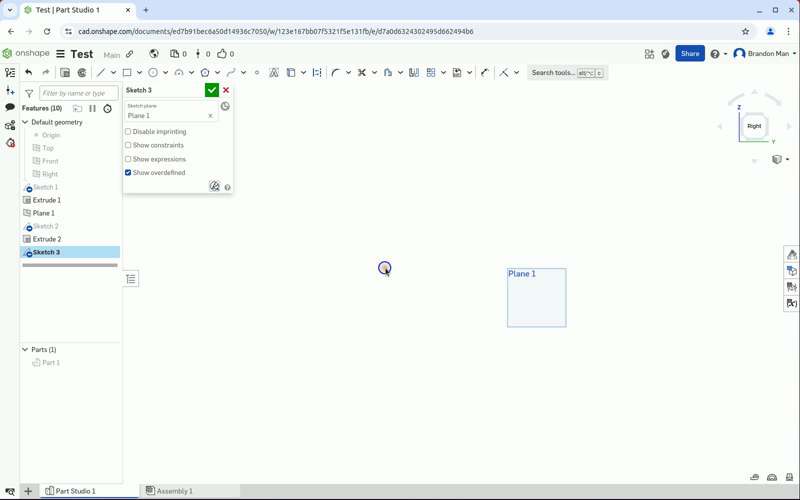
scroll(6)
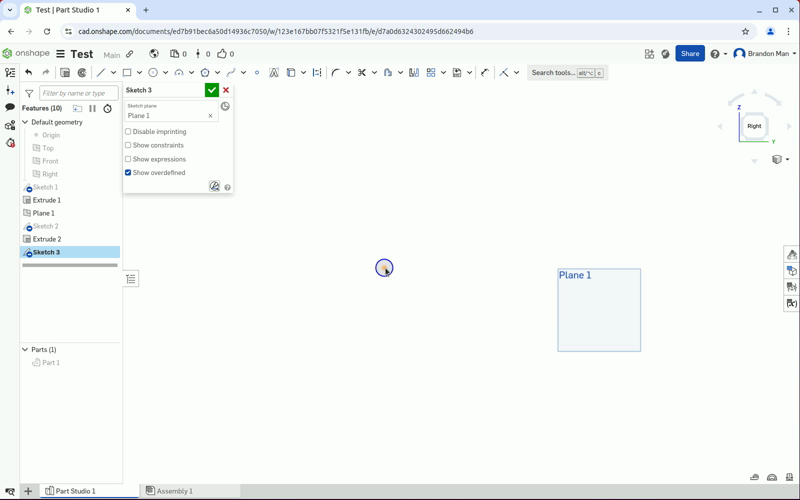
scroll(6)
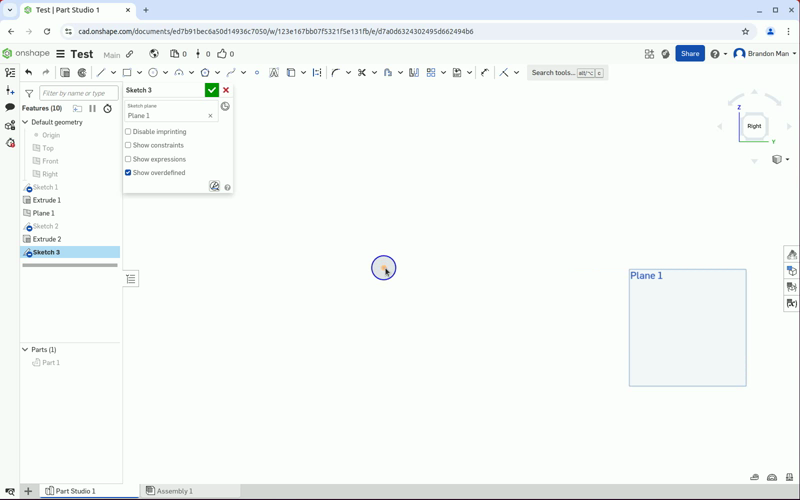
scroll(6)
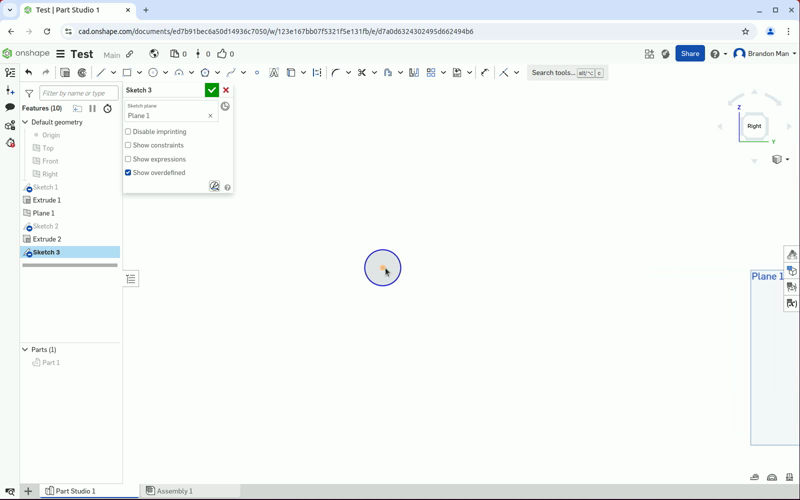
scroll(6)
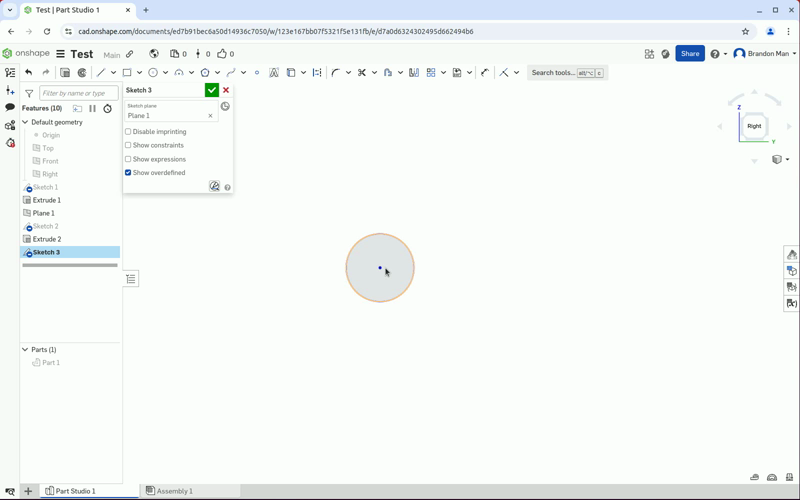
click(385, 267)
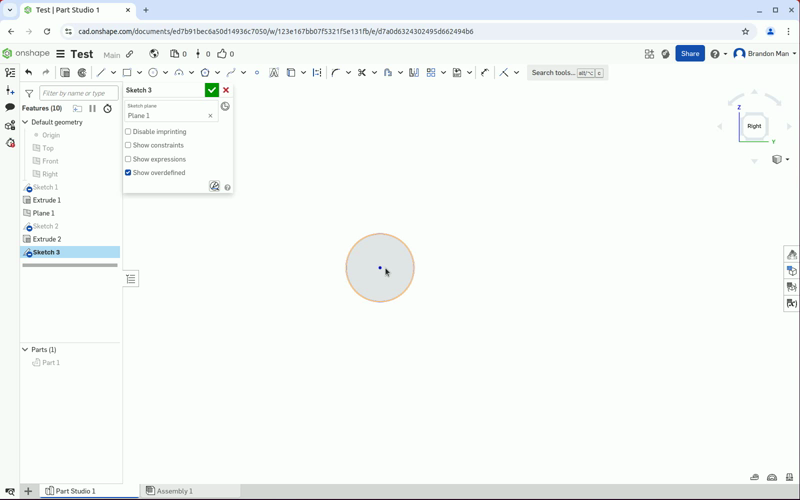
scroll(-6)
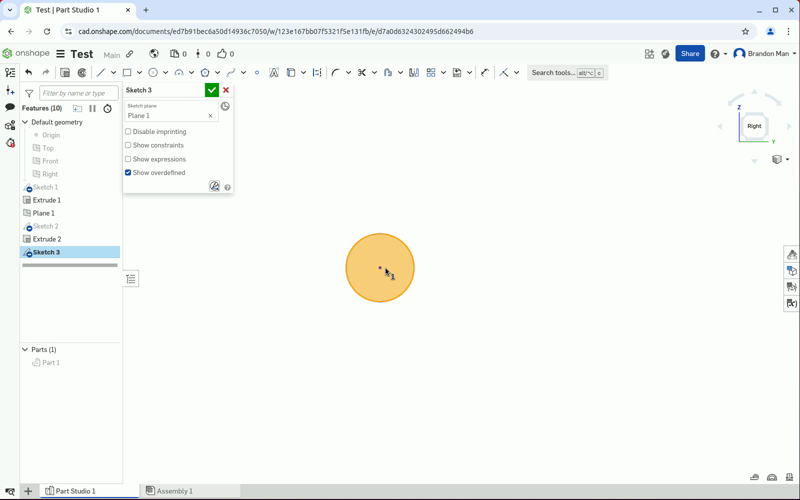
scroll(-6)
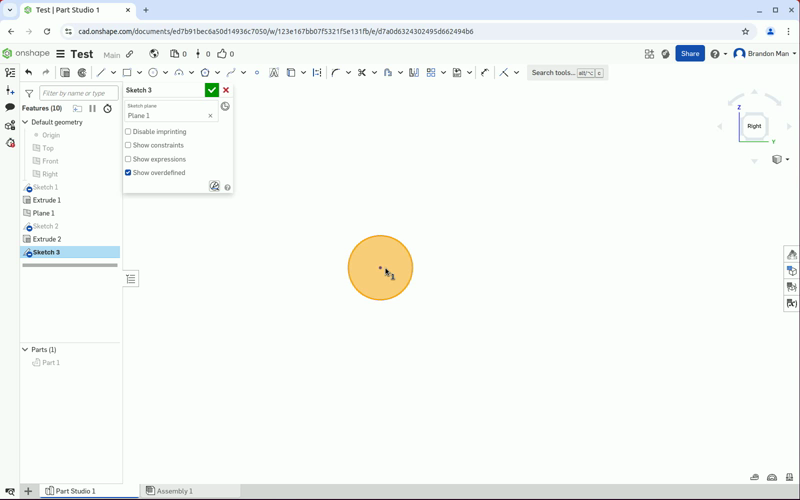
scroll(-6)
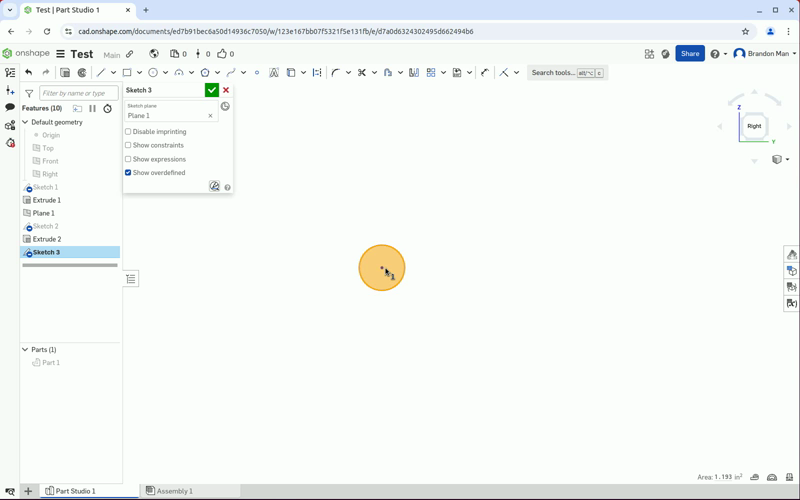
scroll(-6)
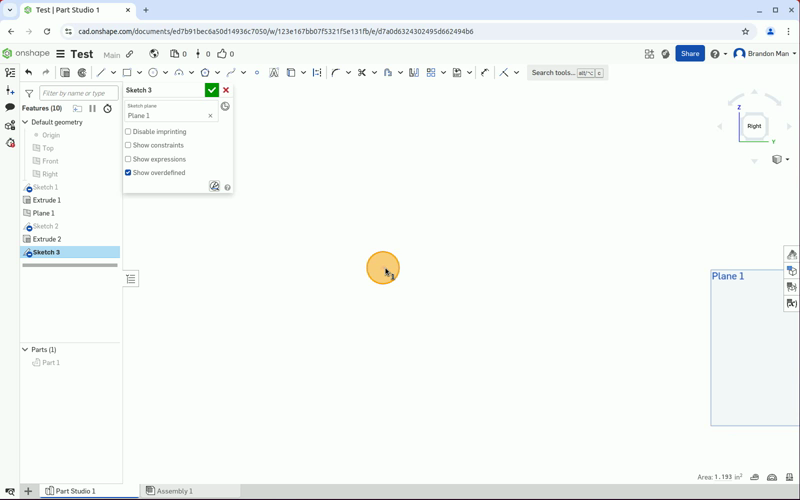
scroll(-6)
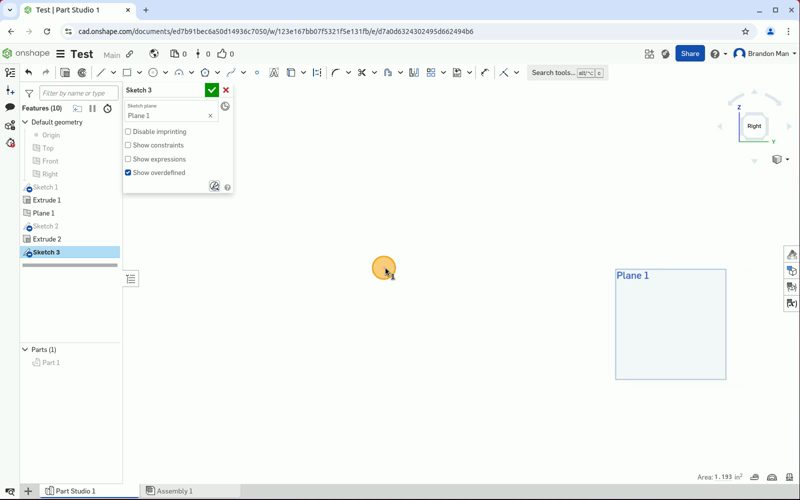
scroll(-6)
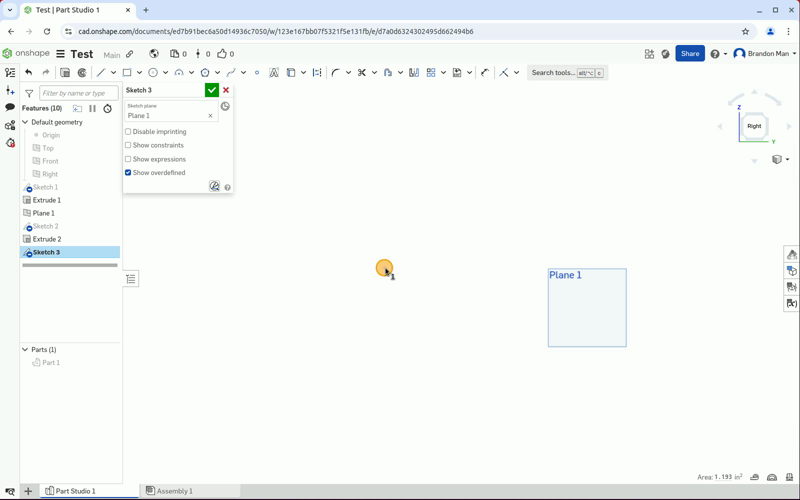
scroll(-6)
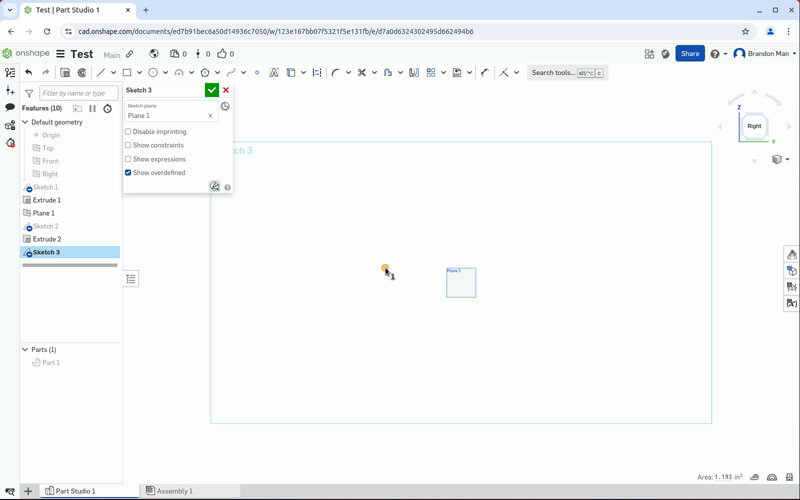
mouse_move(73, 352)
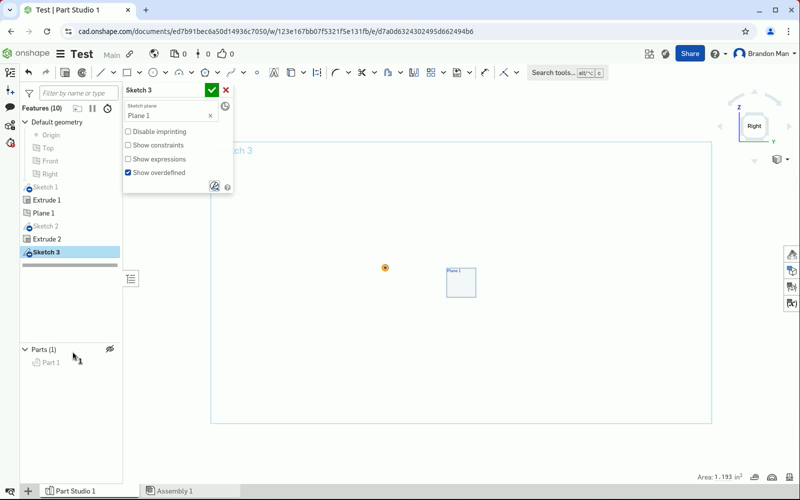
key(shift+y)
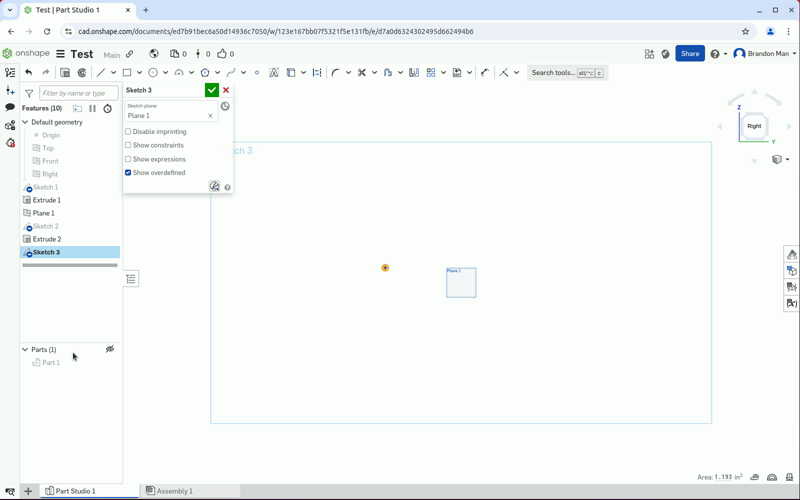
key(shift+e)
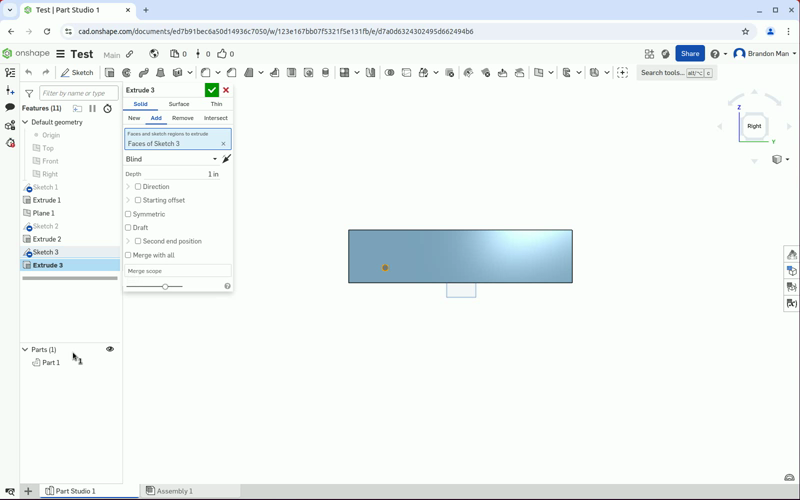
mouse_move(143, 106)
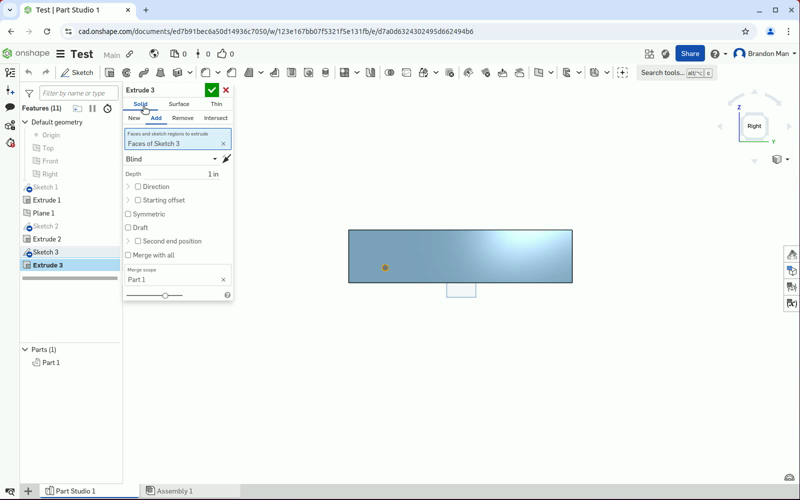
click(143, 106)
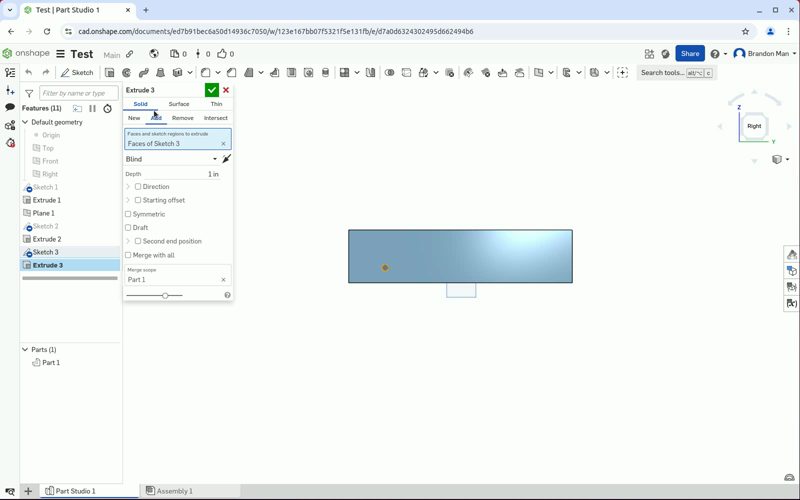
mouse_move(186, 120)
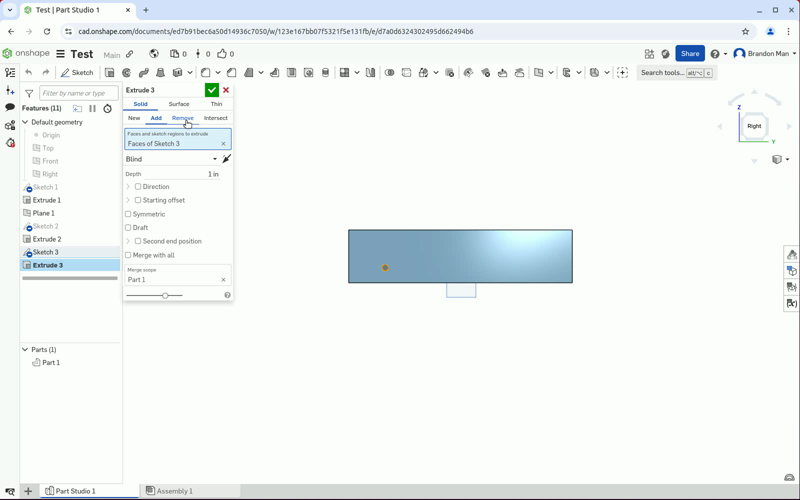
click(186, 120)
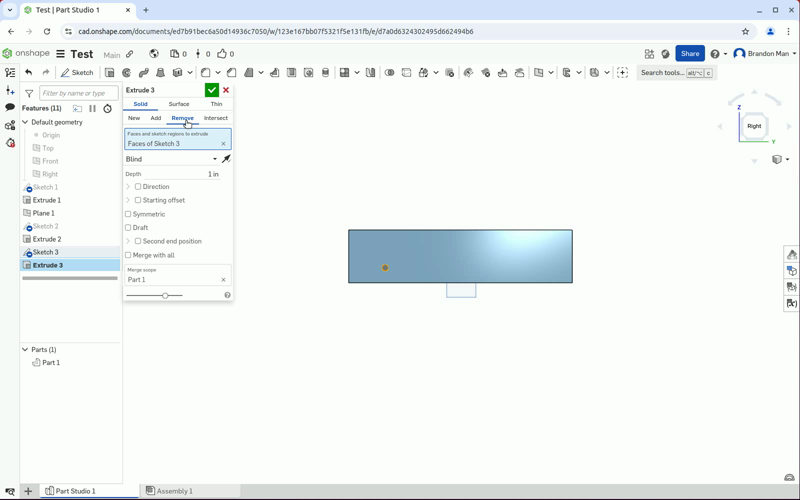
key(tab, 4)
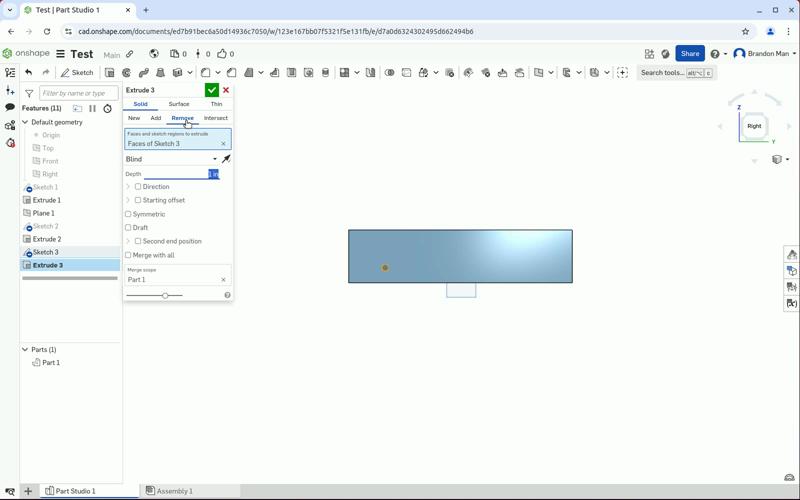
text(0.963)
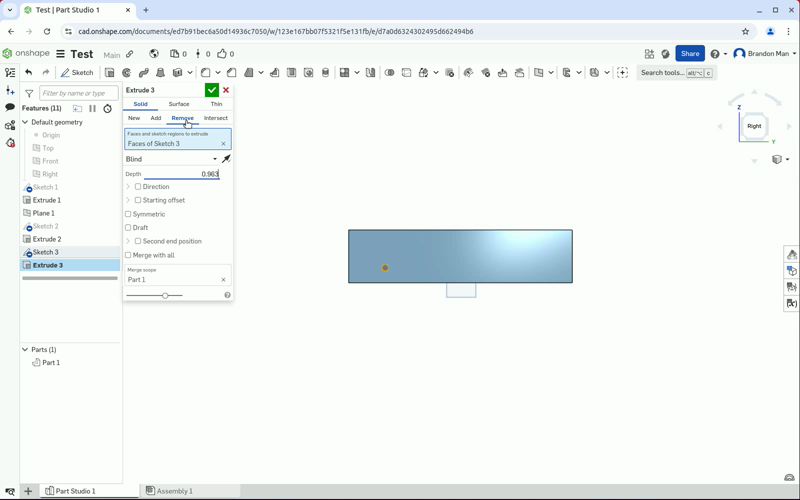
key(tab, 6)
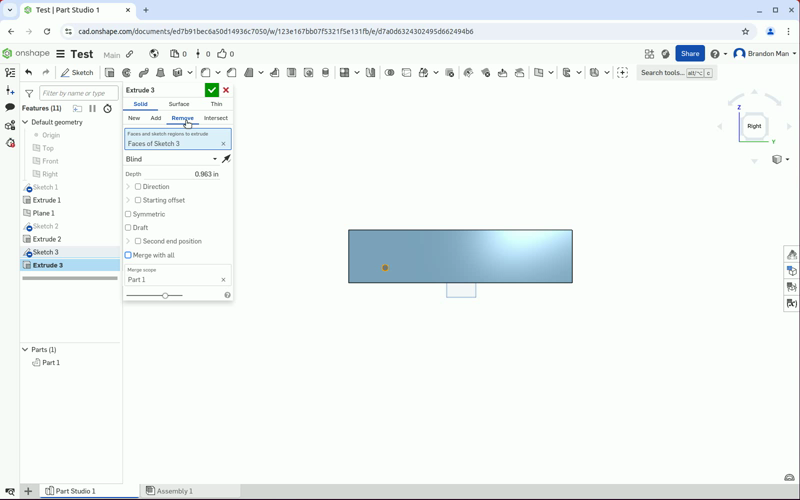
key(space)
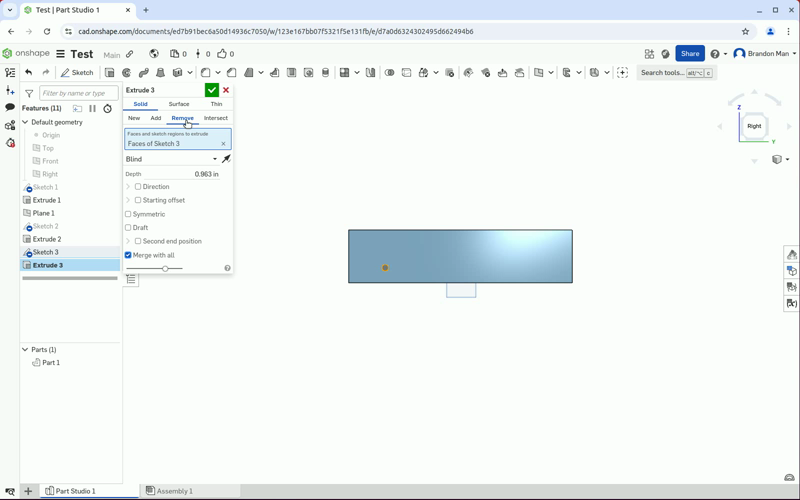
key(enter)
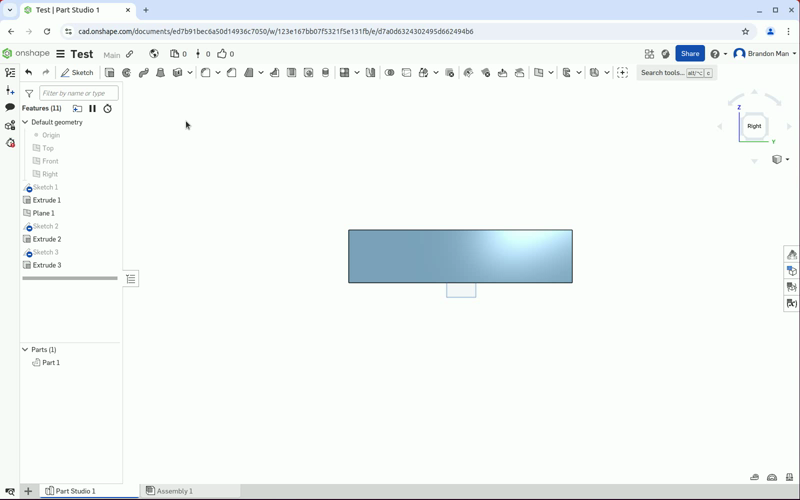
key(shift+h)
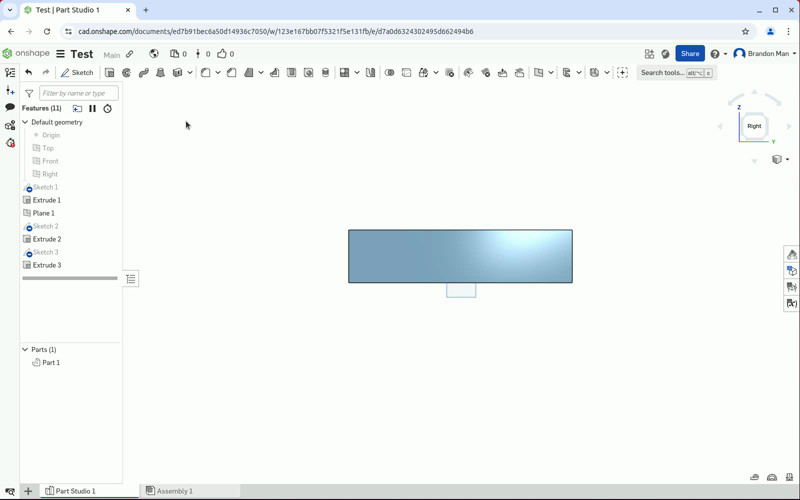
key(shift+h)
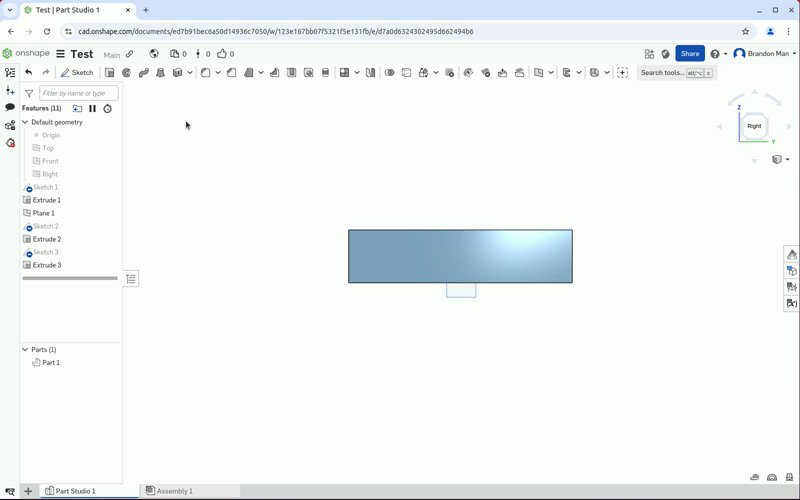
key(shift+7)
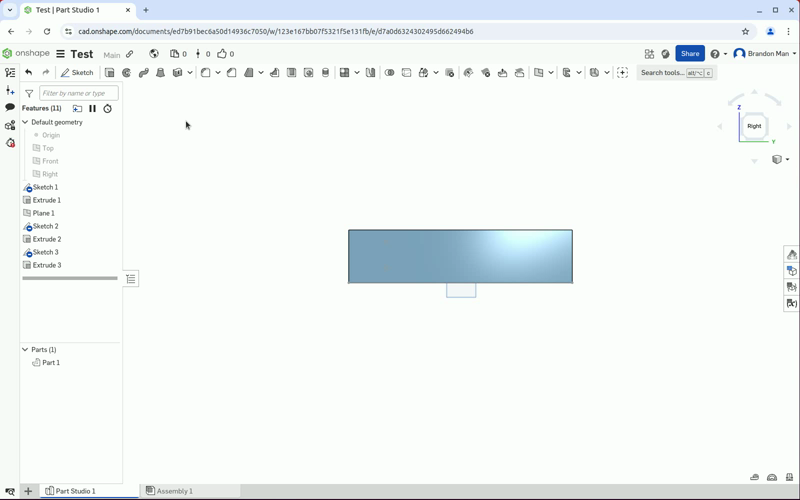
key(right, 2)
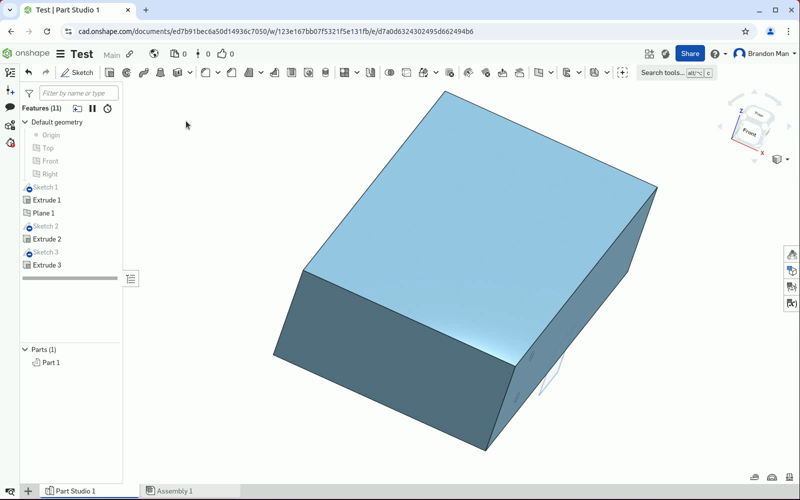
key(down, 2)
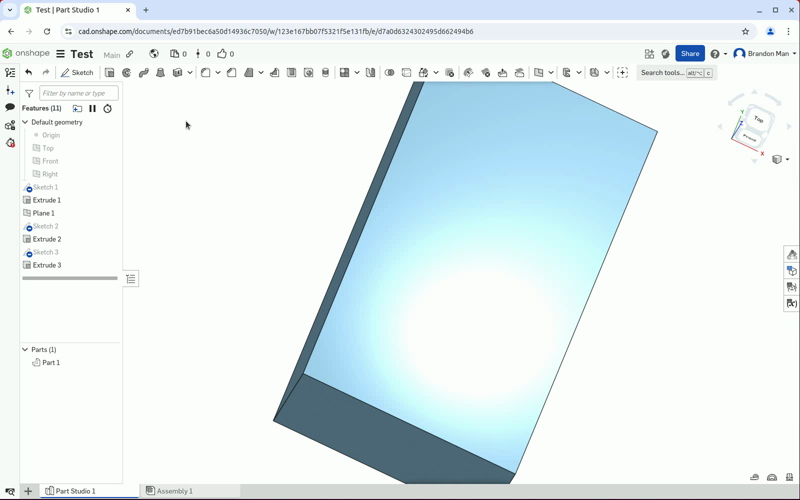
key(up, 2)
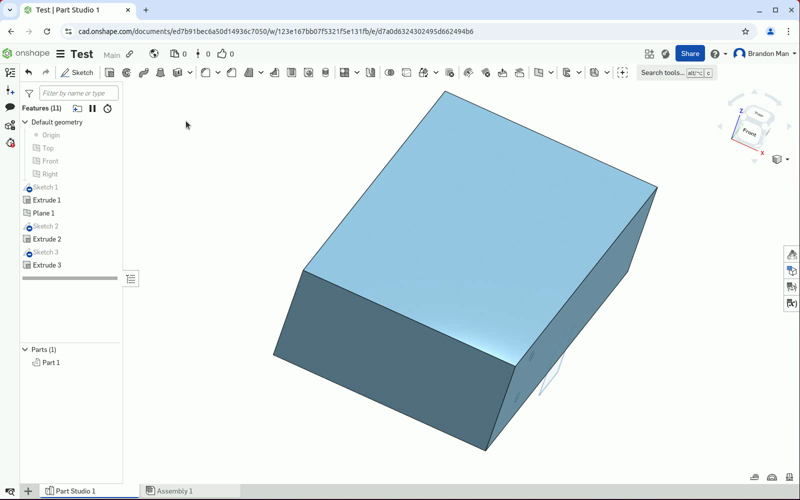
key(left, 2)
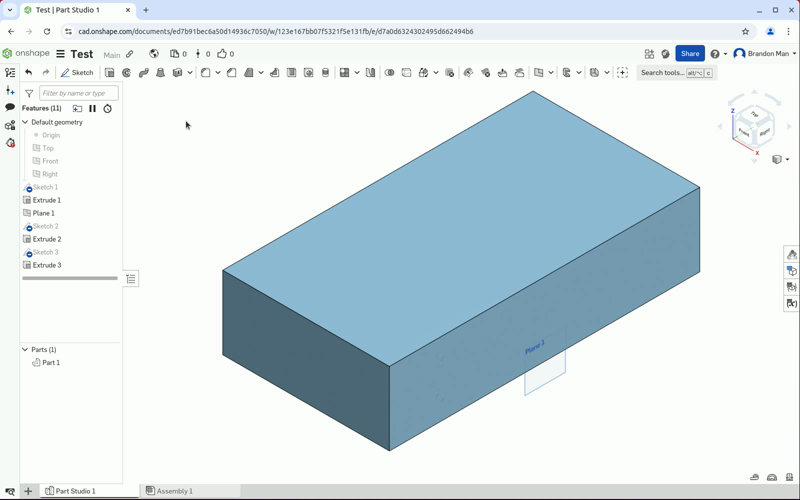
mouse_move(73, 189)
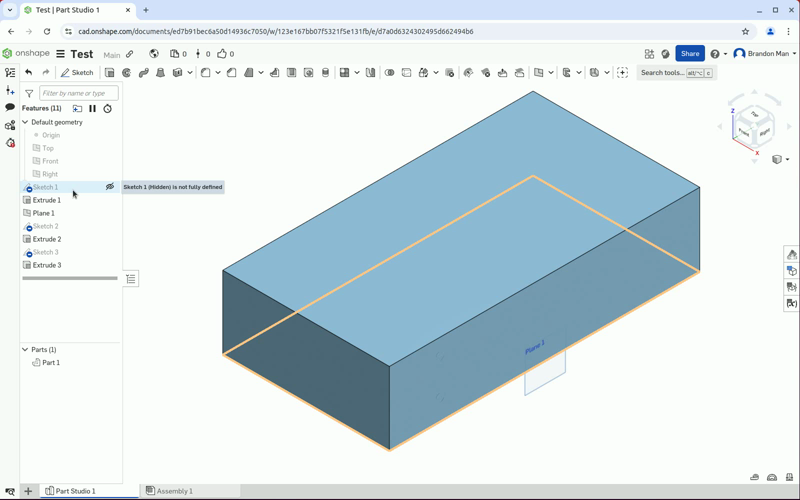
click(73, 189)